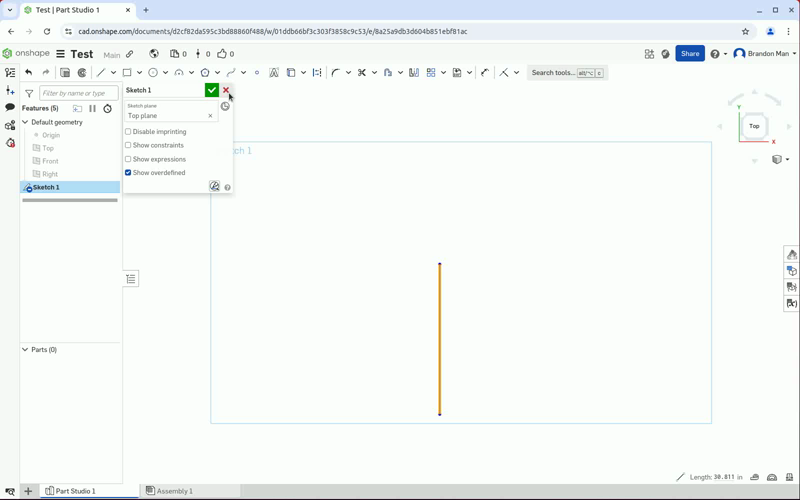
key(shift+h)
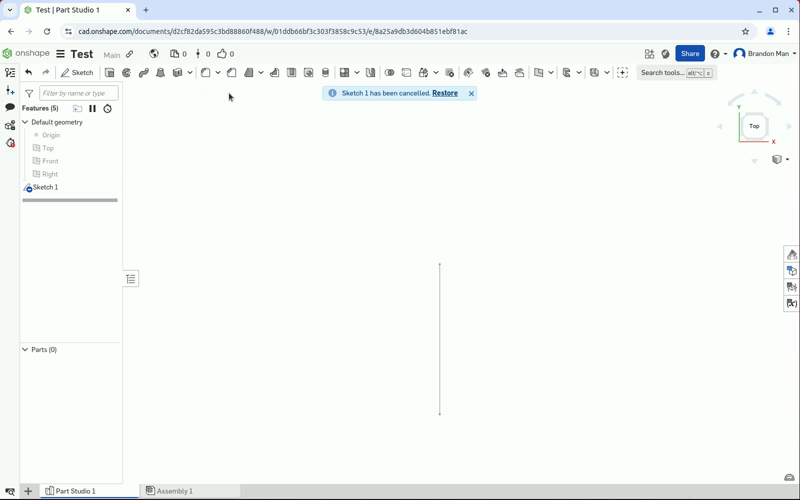
key(shift+s)
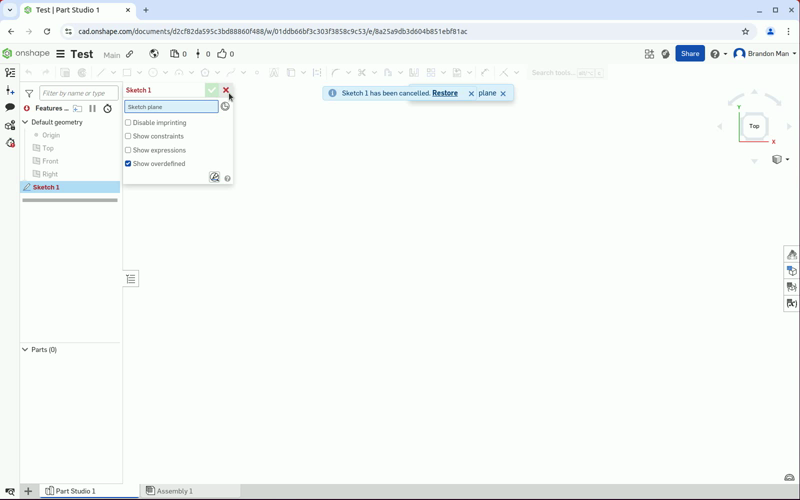
mouse_move(73, 150)
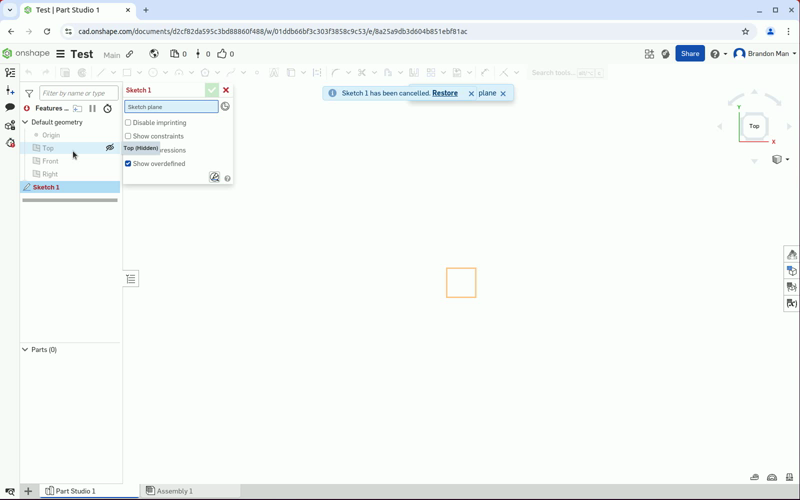
click(73, 150)
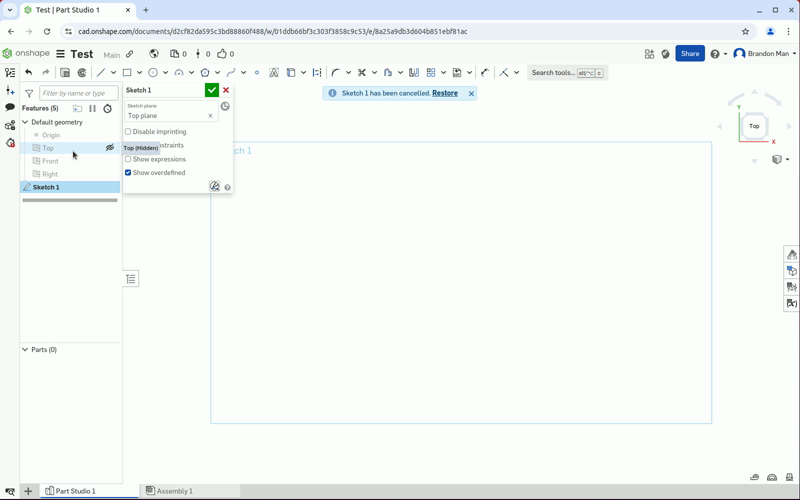
mouse_move(73, 352)
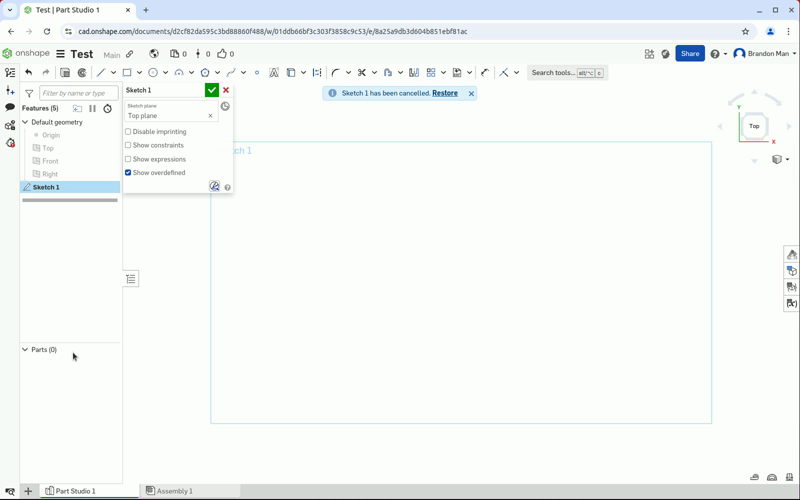
key(y)
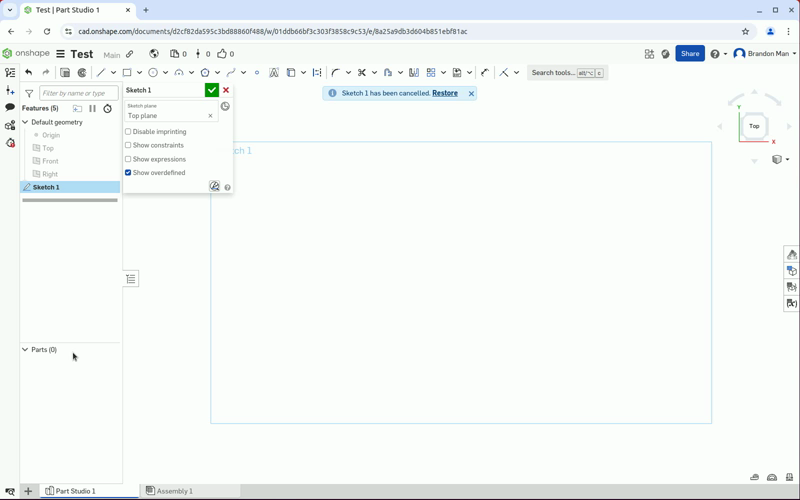
key(l)
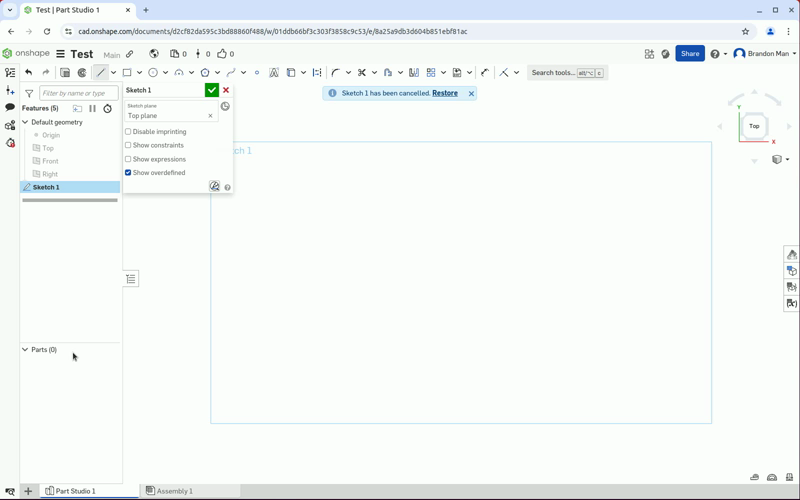
key_down(shift)
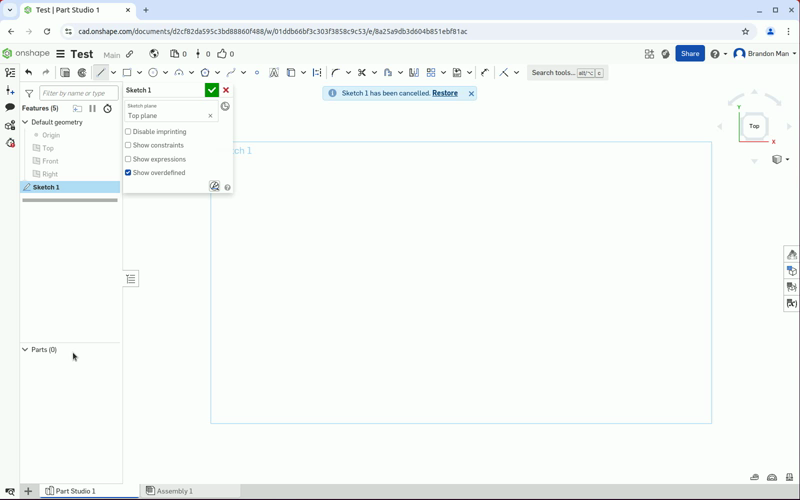
mouse_move(460, 282)
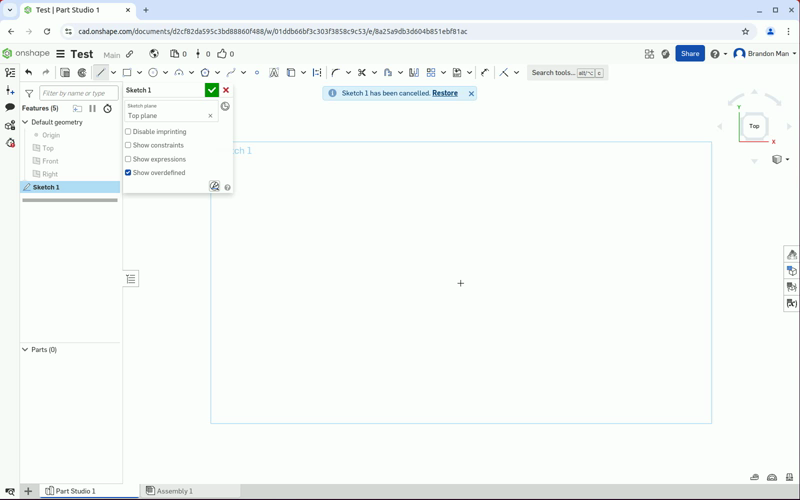
click(460, 282)
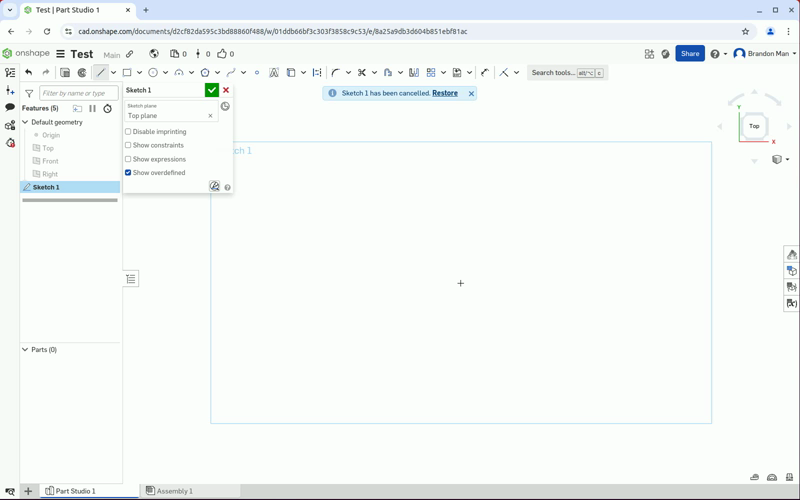
key_up(shift)
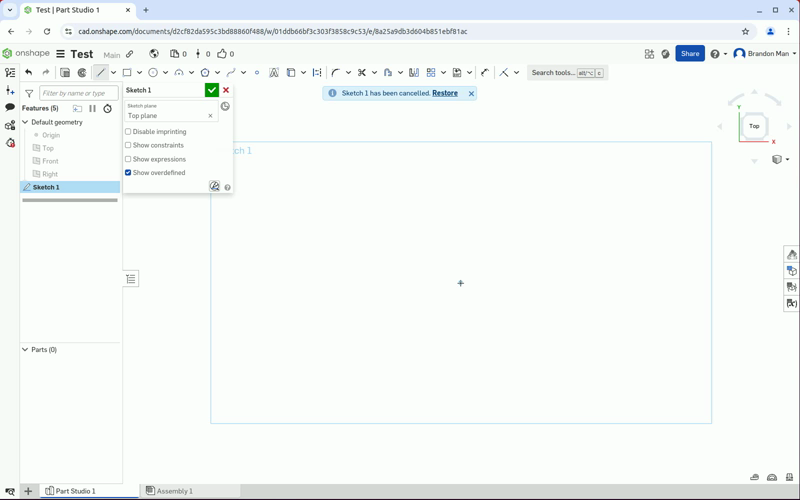
key_down(shift)
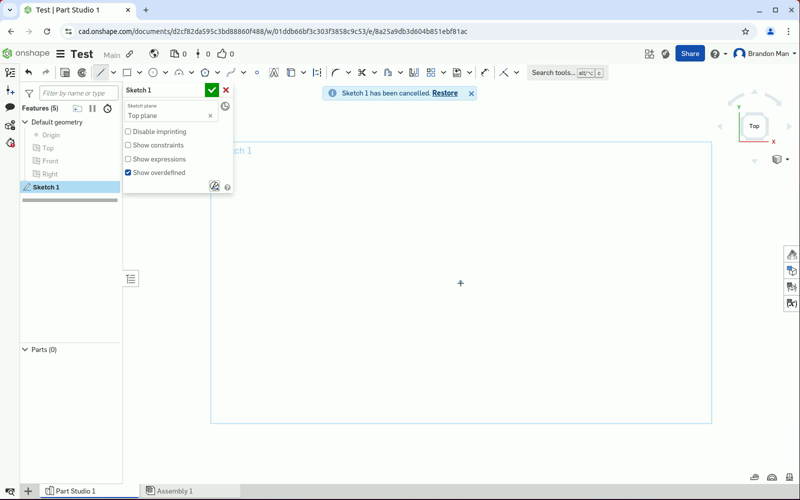
mouse_move(573, 282)
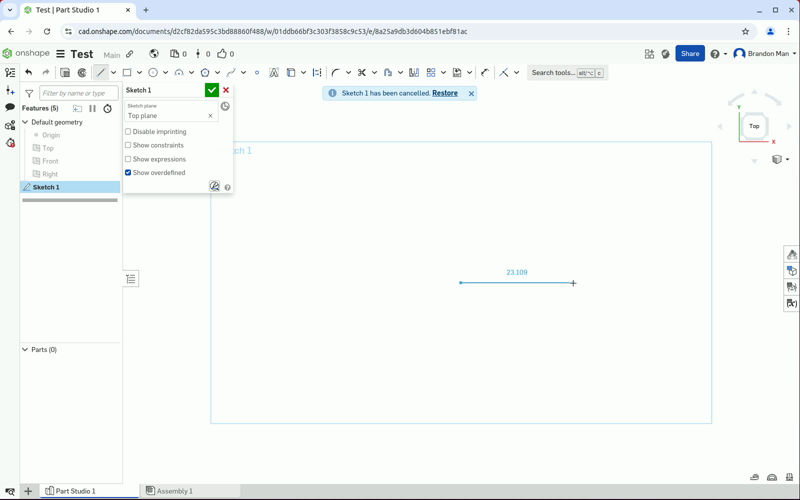
click(573, 282)
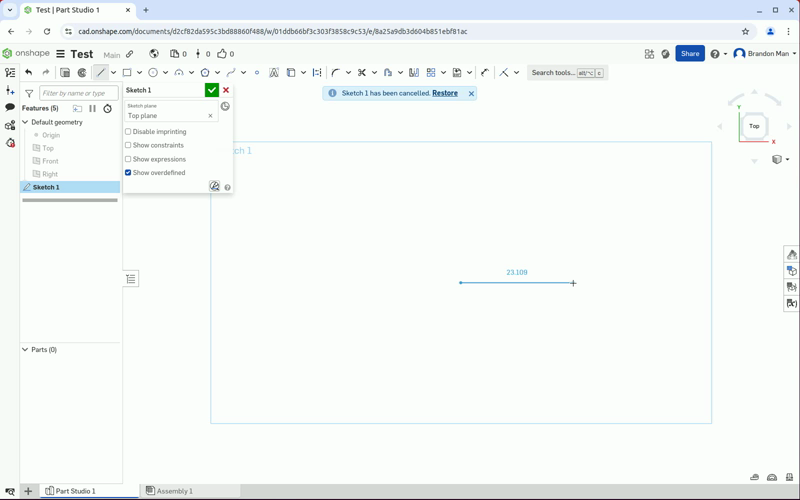
key_up(shift)
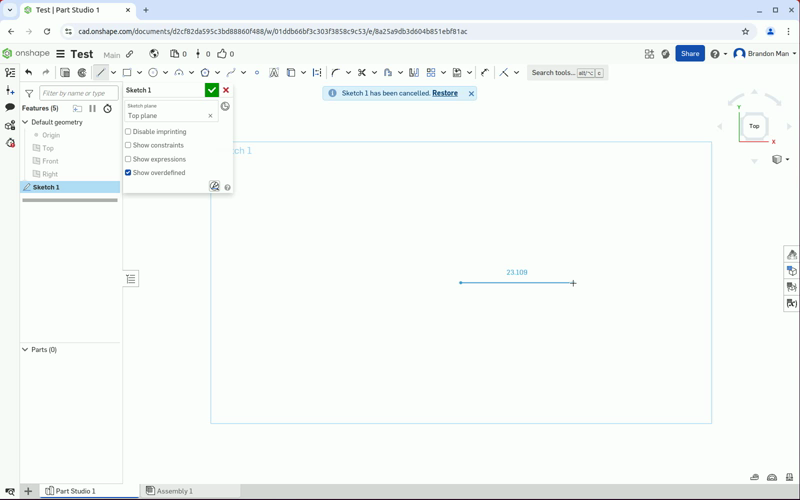
key_down(shift)
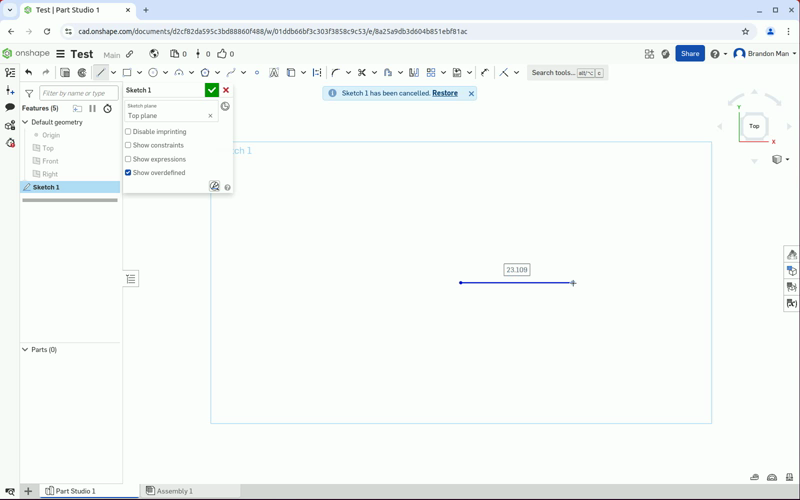
mouse_move(589, 282)
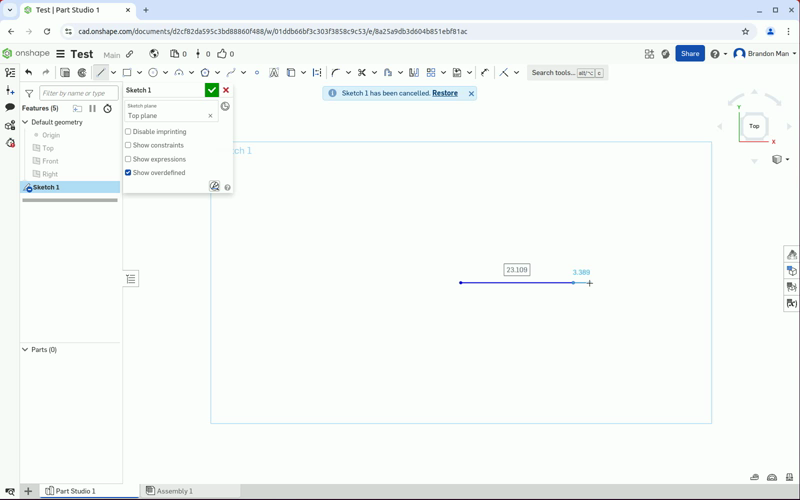
mouse_move(573, 281)
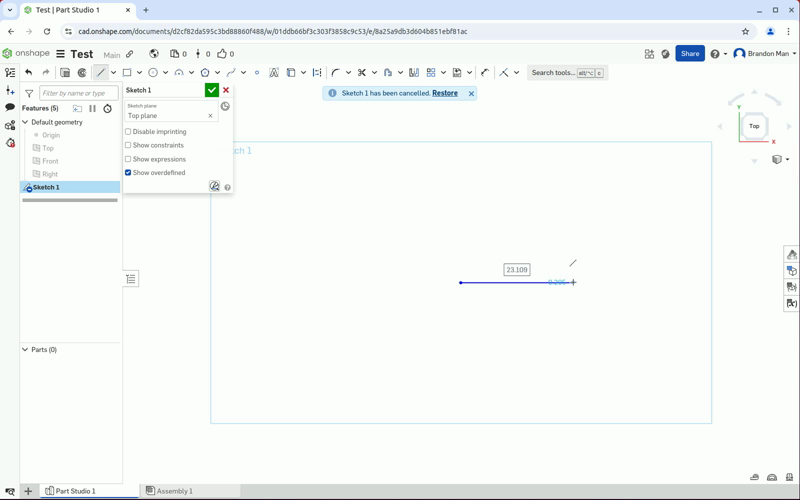
scroll(6)
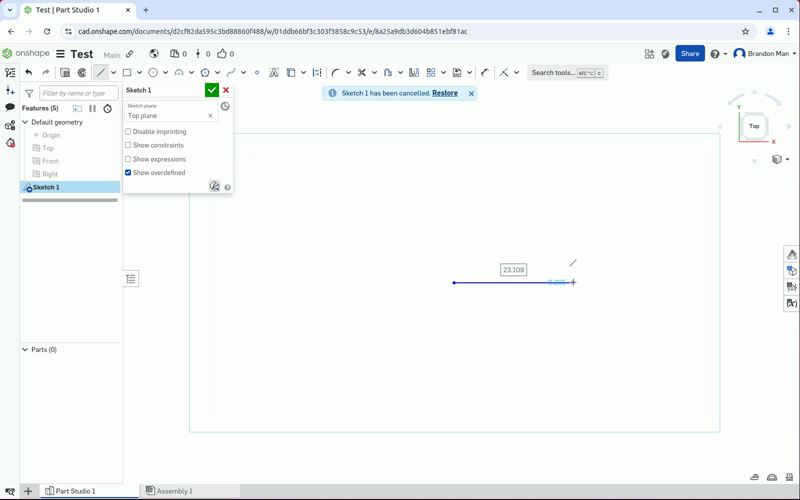
scroll(6)
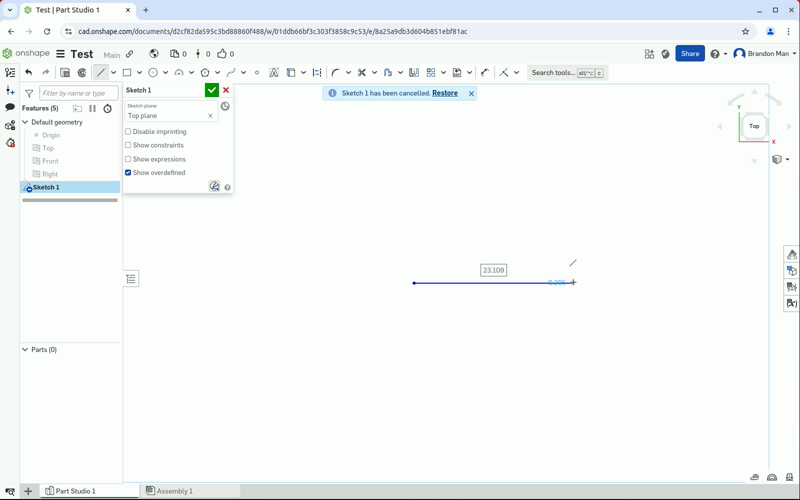
scroll(6)
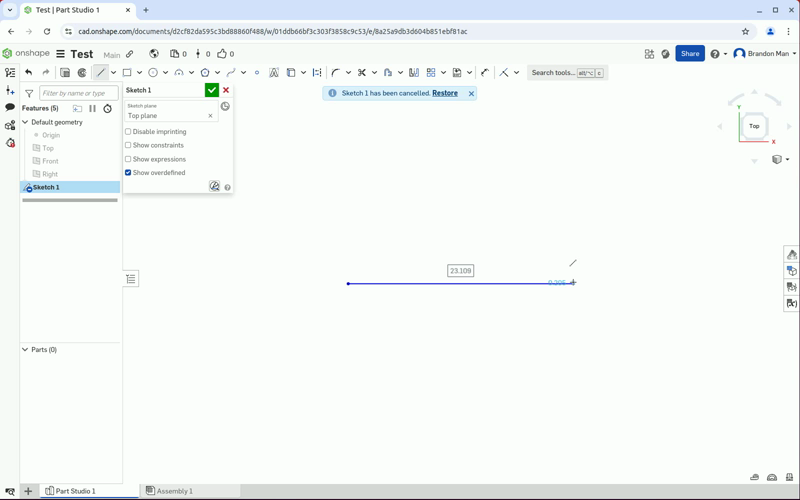
scroll(6)
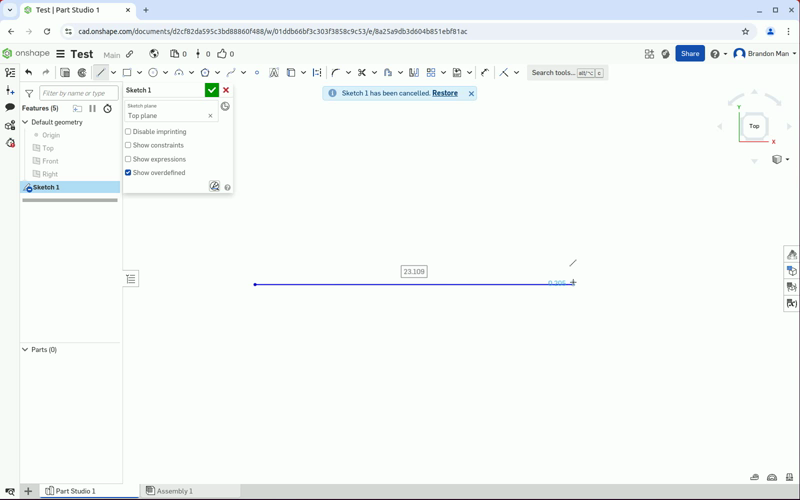
scroll(6)
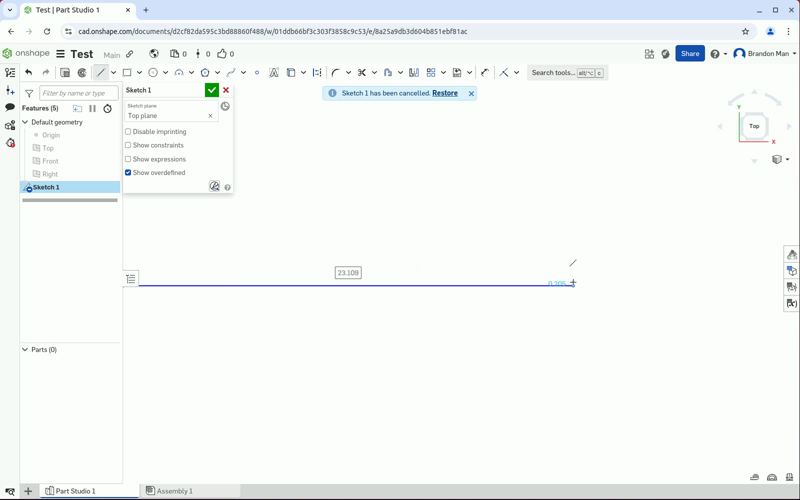
scroll(6)
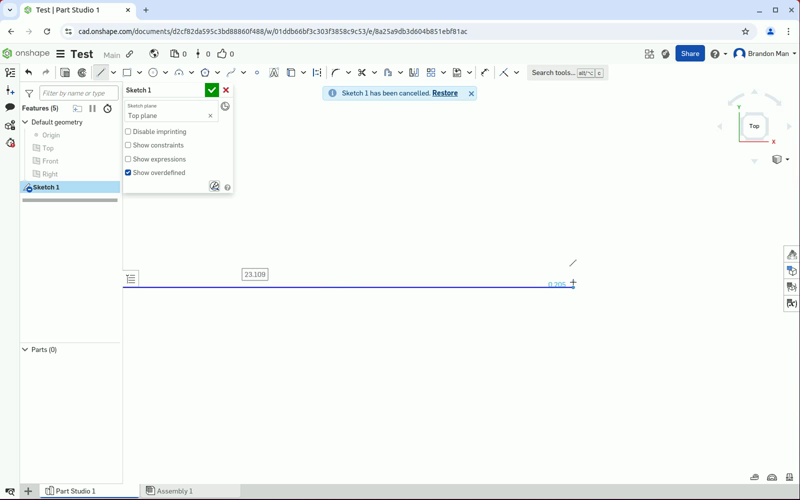
scroll(6)
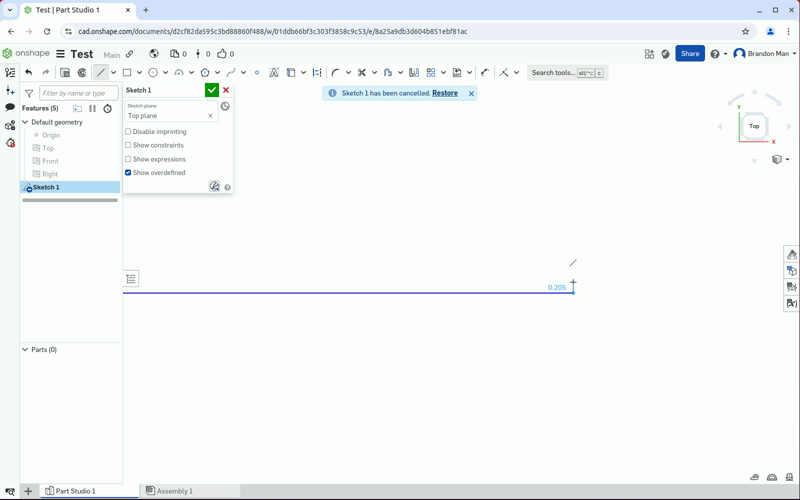
click(573, 281)
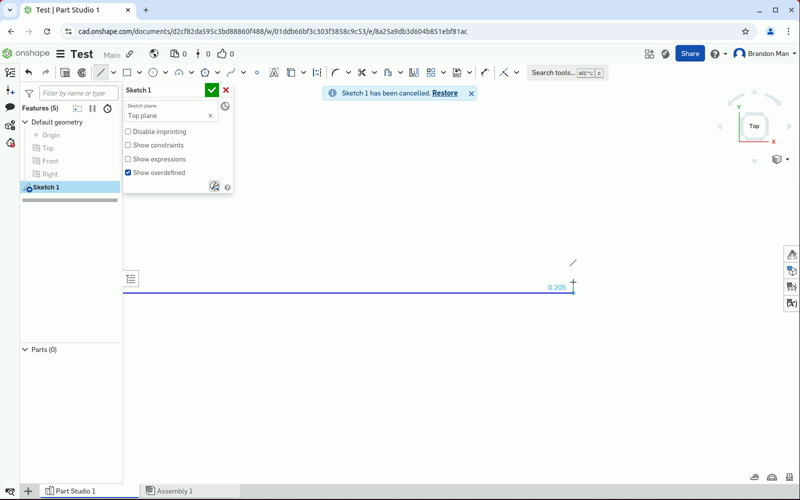
scroll(-6)
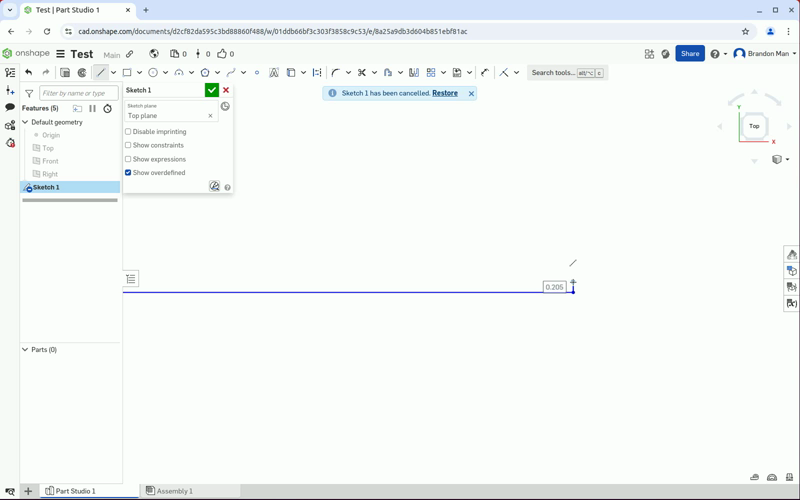
scroll(-6)
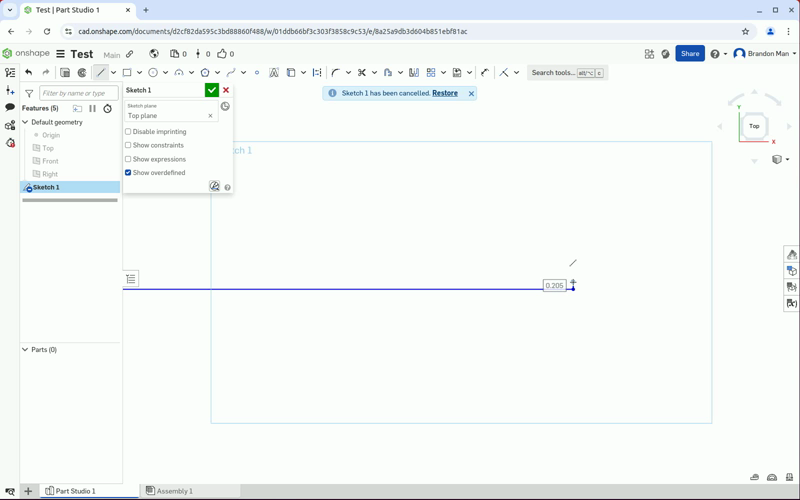
scroll(-6)
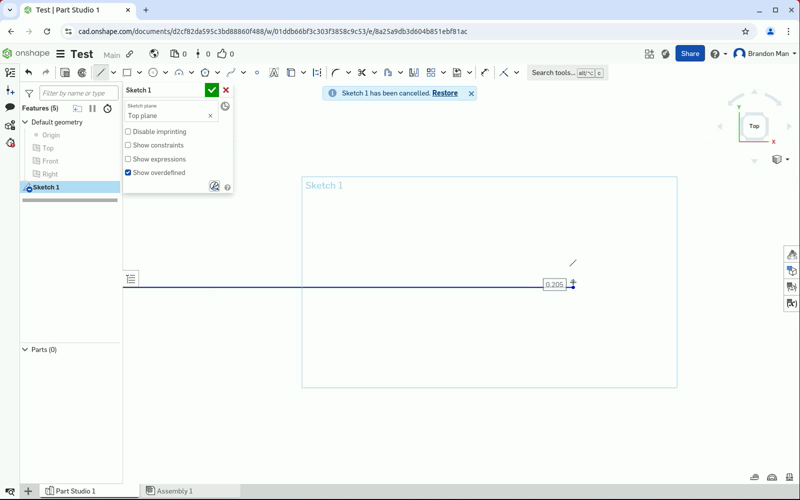
scroll(-6)
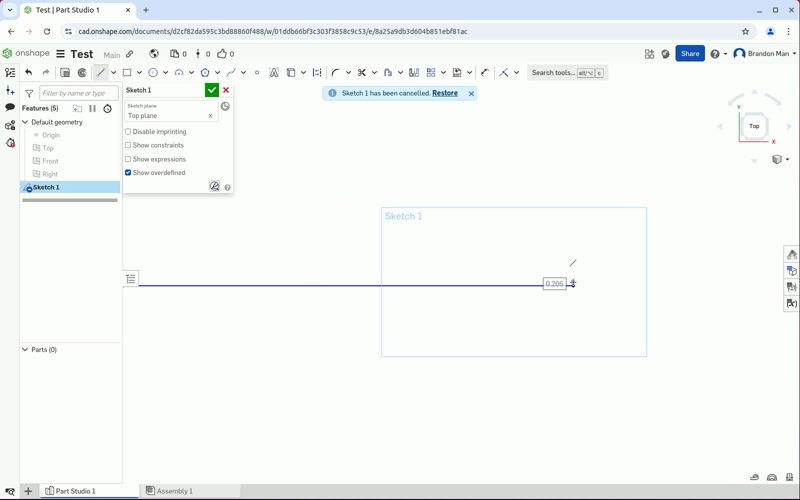
scroll(-6)
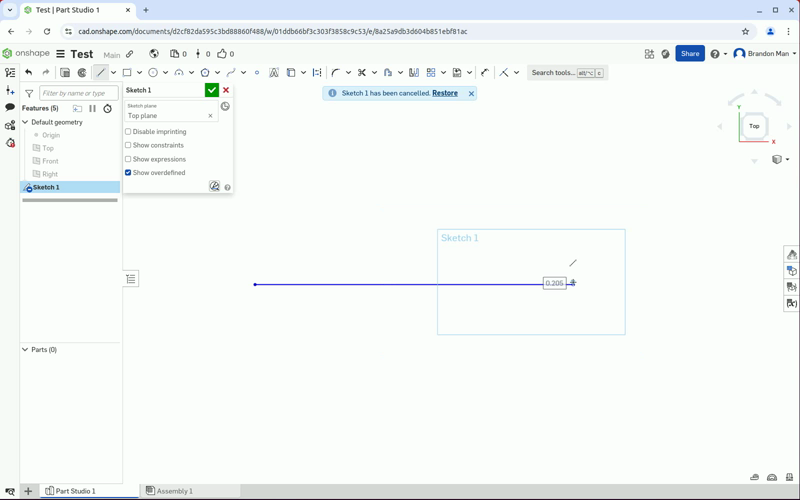
scroll(-6)
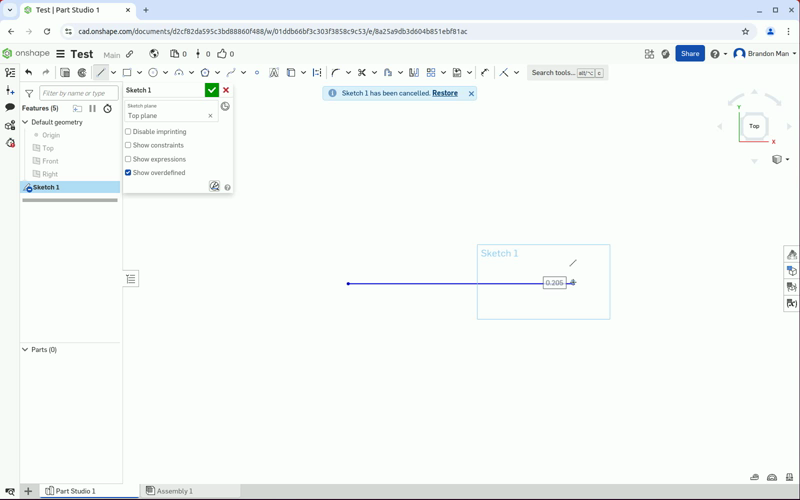
scroll(-6)
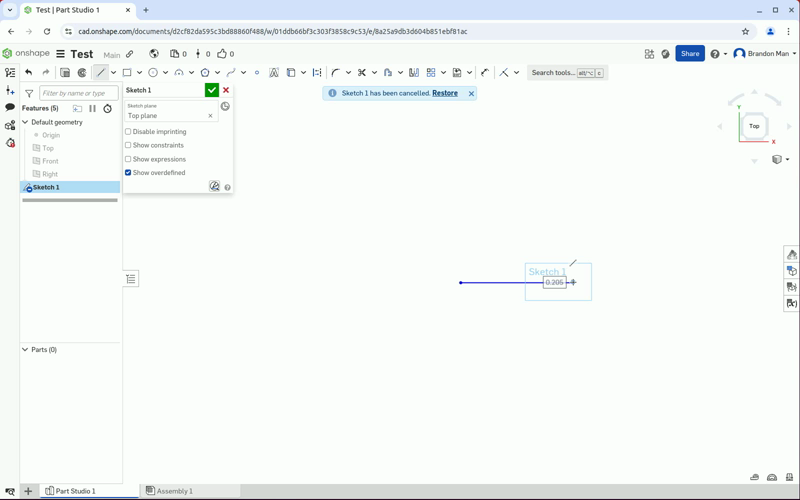
key_up(shift)
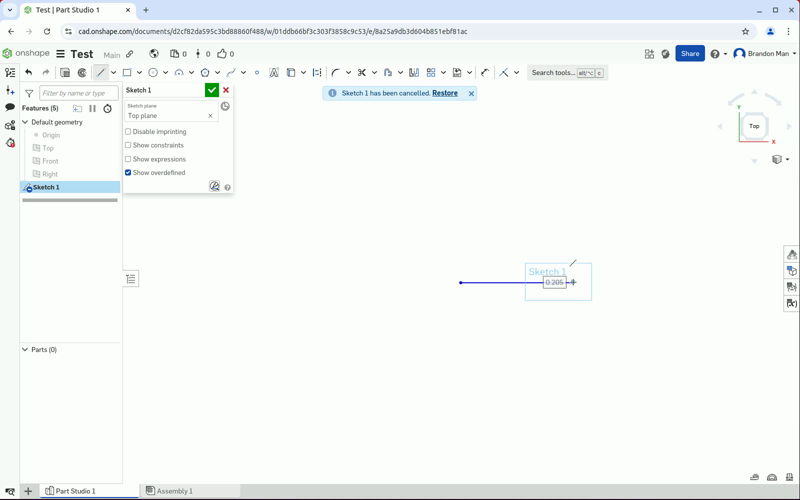
key_down(shift)
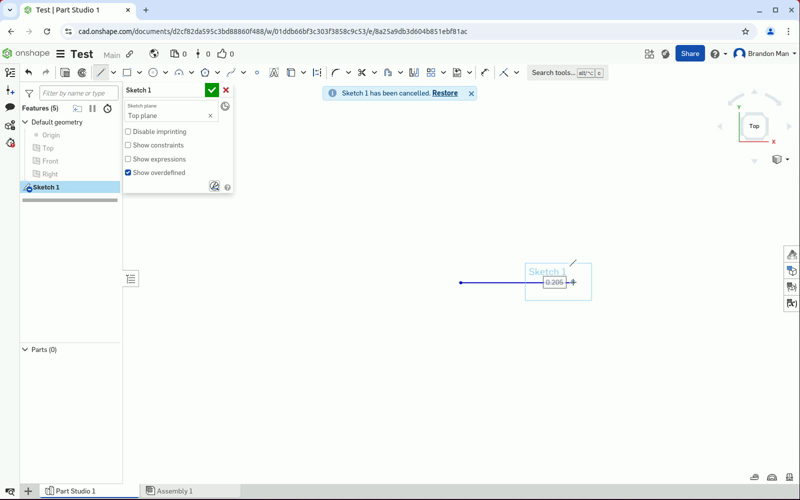
mouse_move(589, 281)
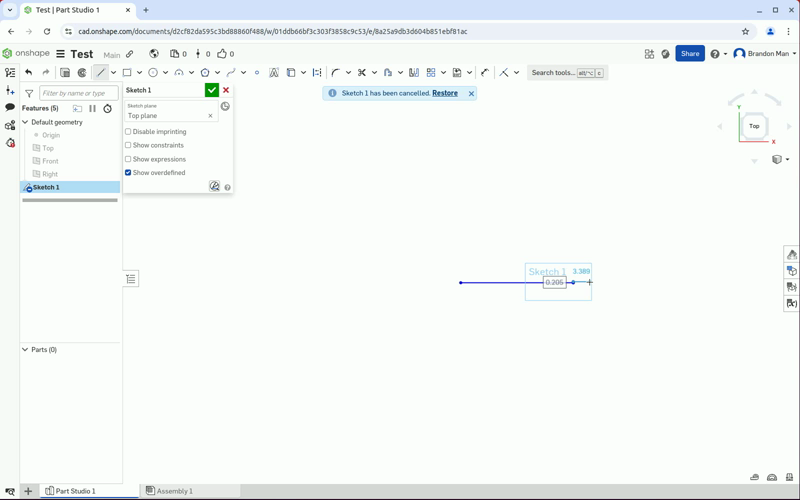
mouse_move(564, 281)
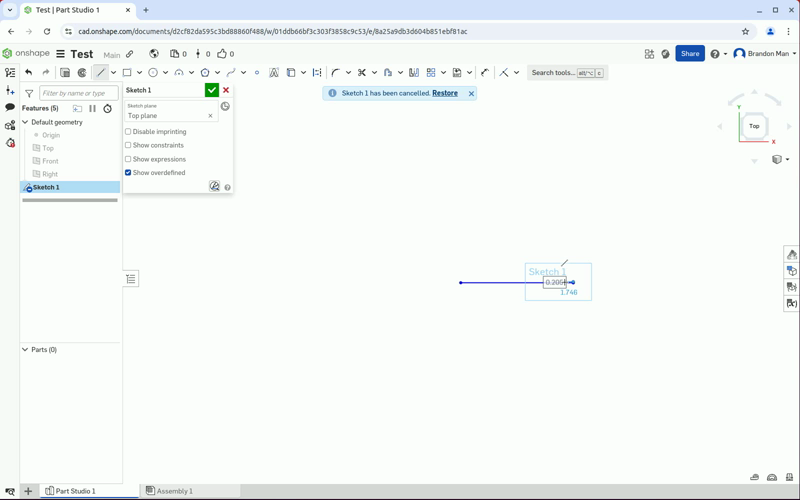
click(564, 281)
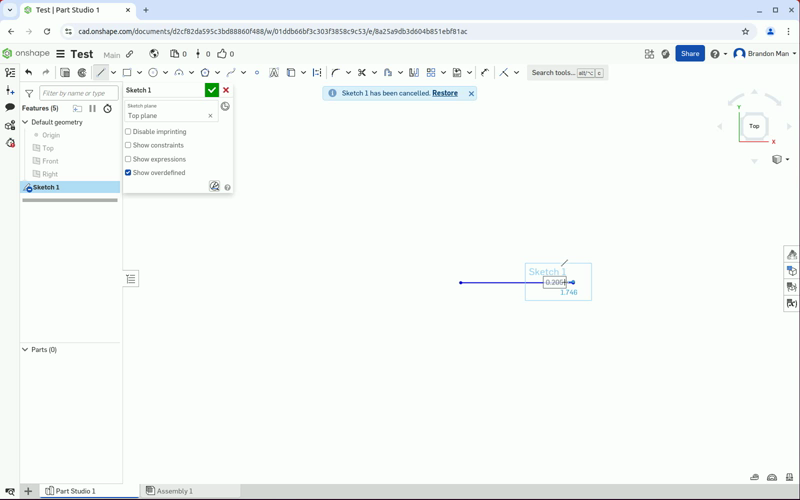
key_up(shift)
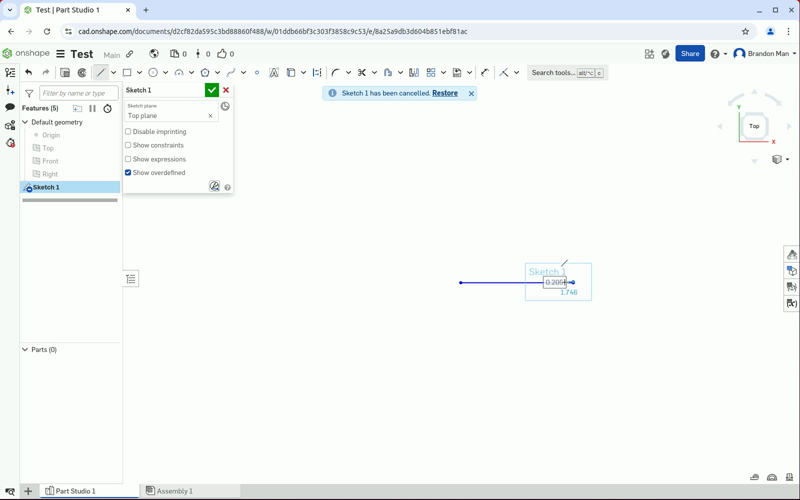
key_down(shift)
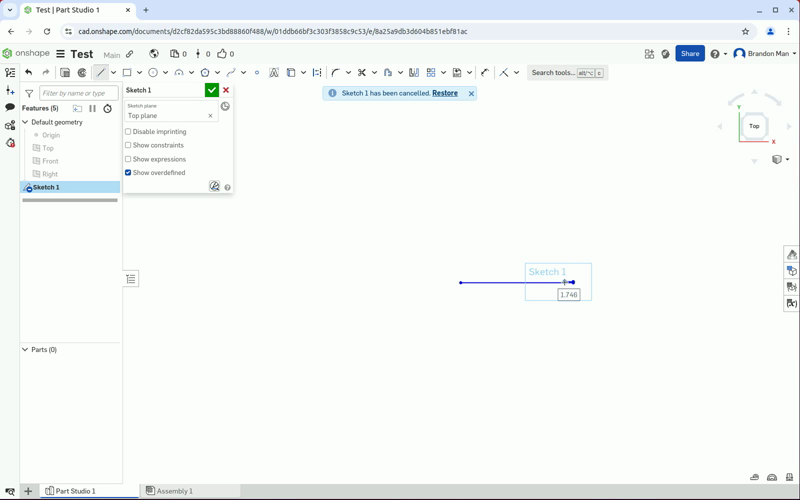
mouse_move(589, 281)
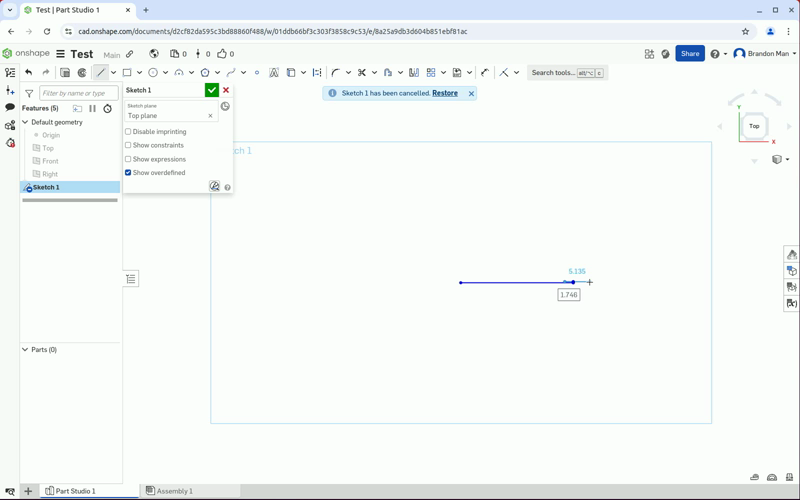
mouse_move(564, 223)
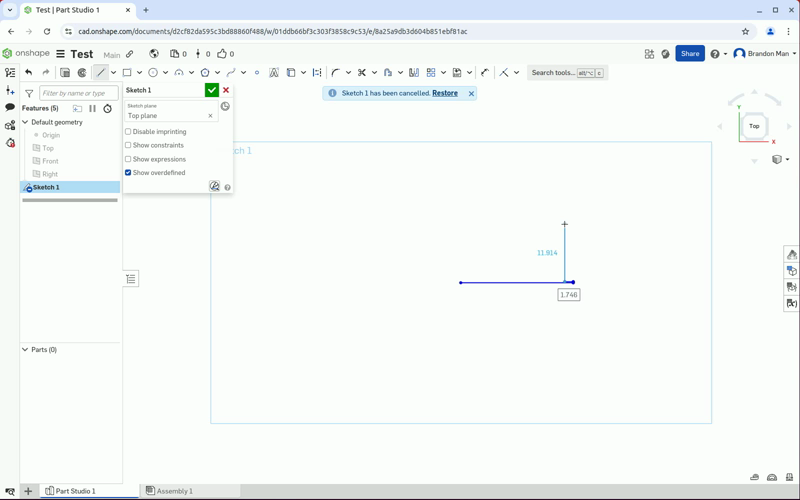
click(564, 223)
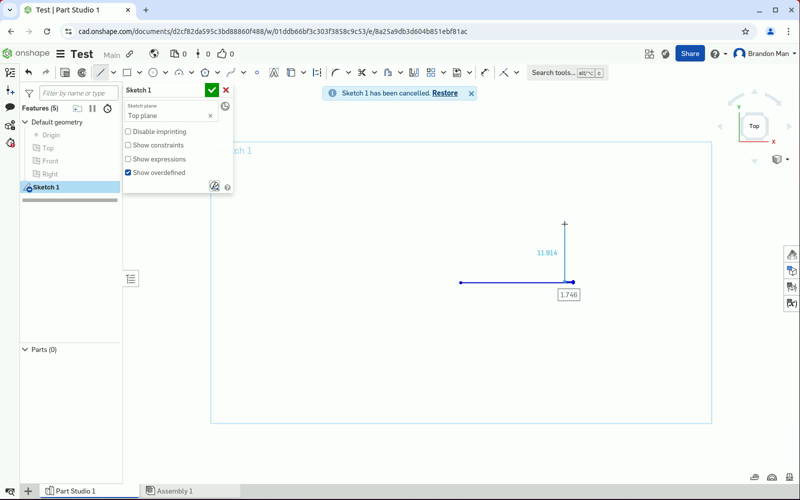
key_up(shift)
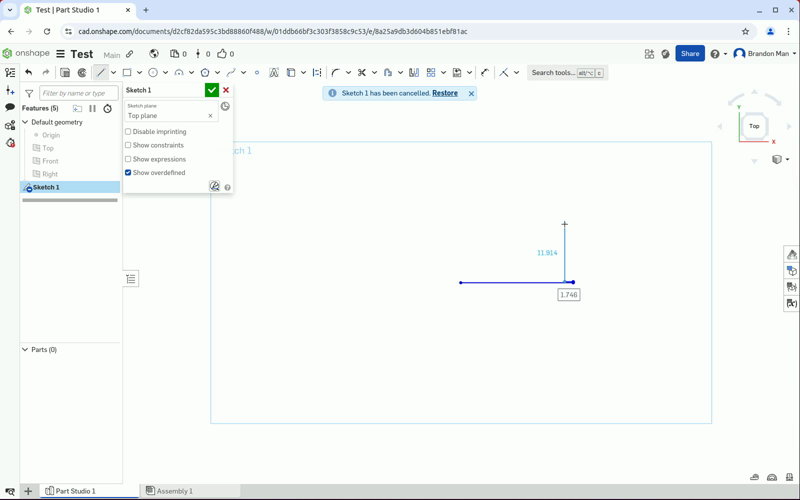
key_down(shift)
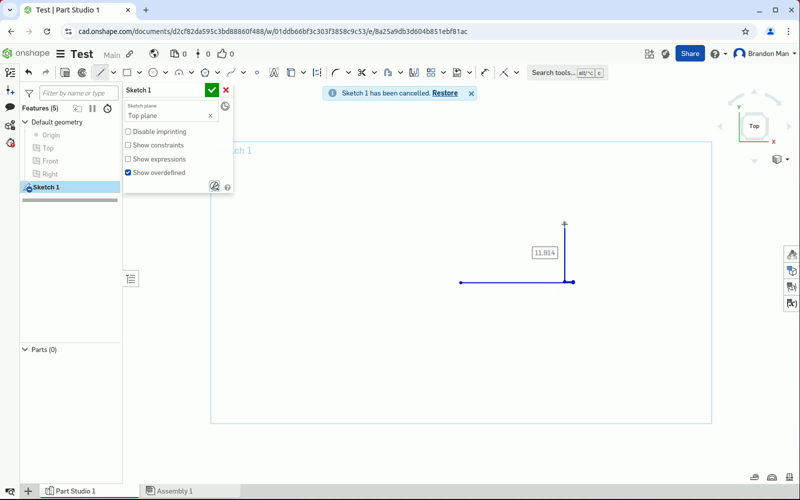
mouse_move(589, 223)
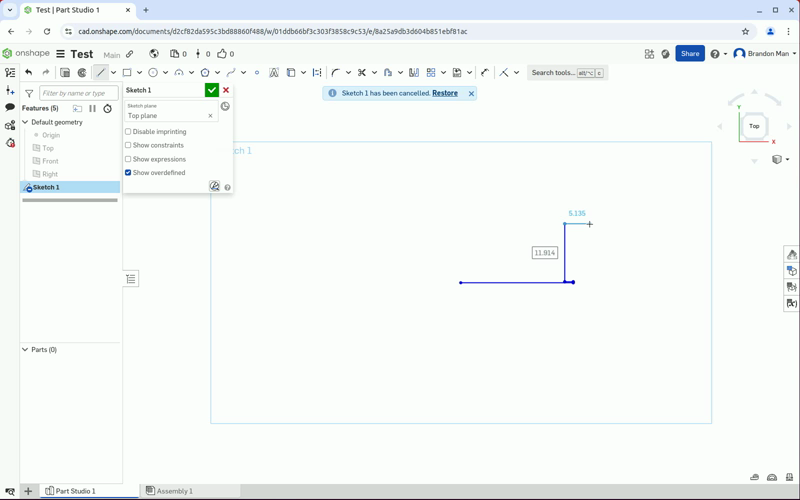
mouse_move(573, 223)
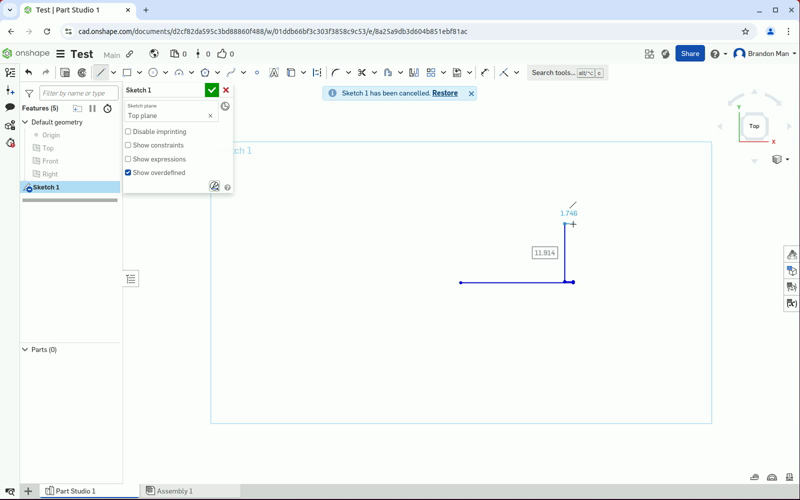
click(573, 223)
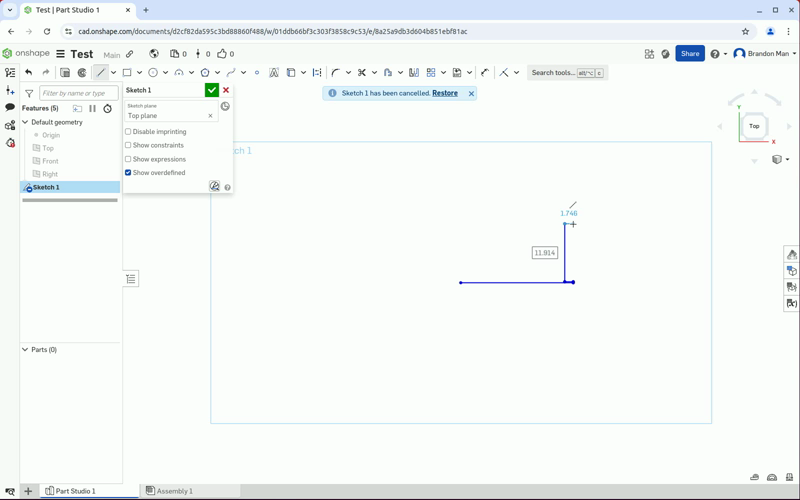
key_up(shift)
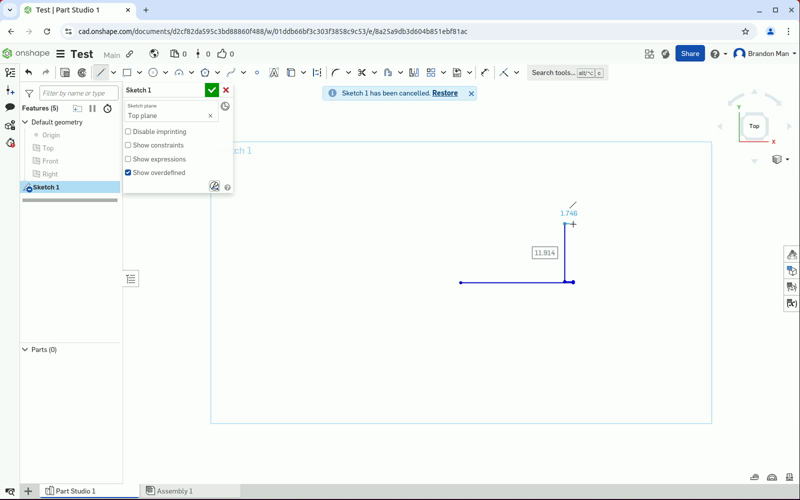
key_down(shift)
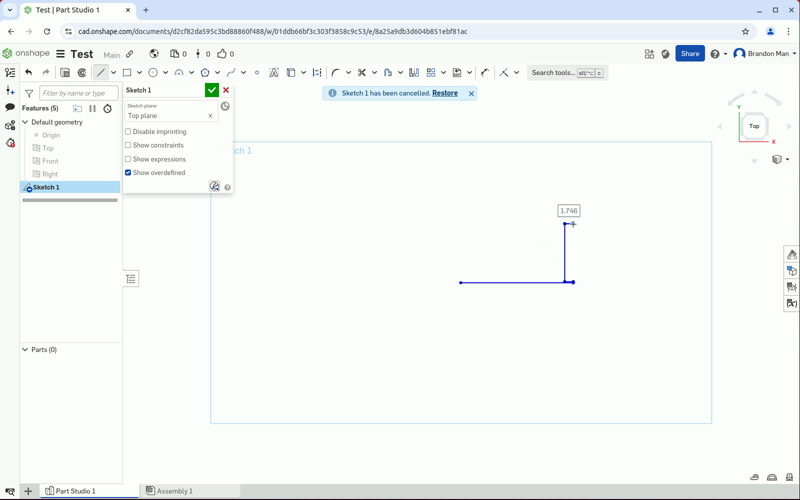
mouse_move(589, 223)
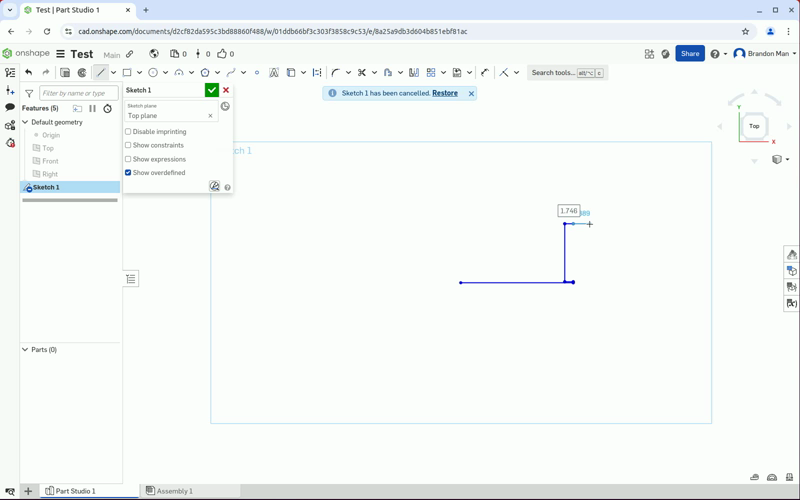
mouse_move(573, 222)
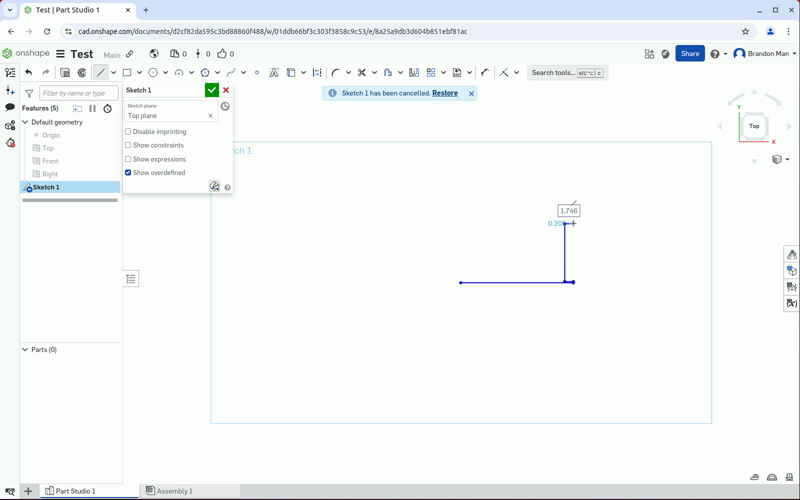
scroll(6)
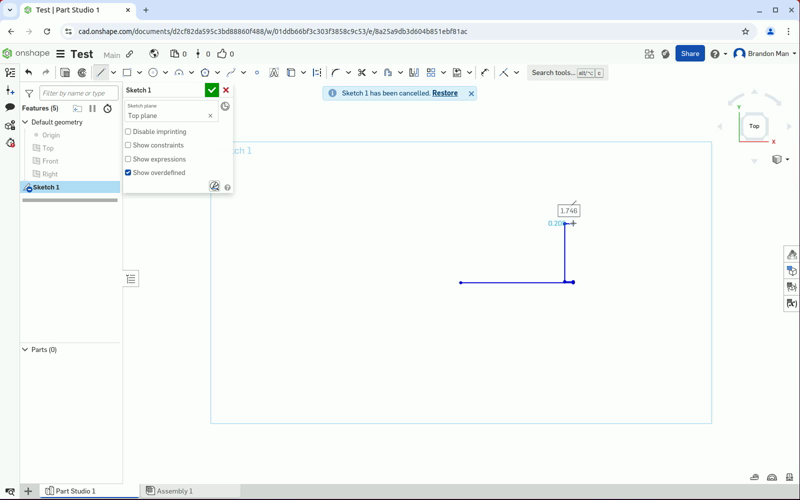
scroll(6)
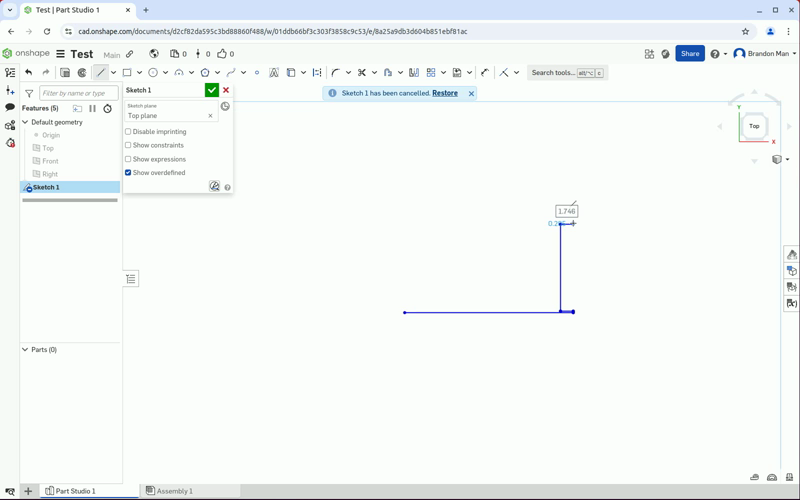
scroll(6)
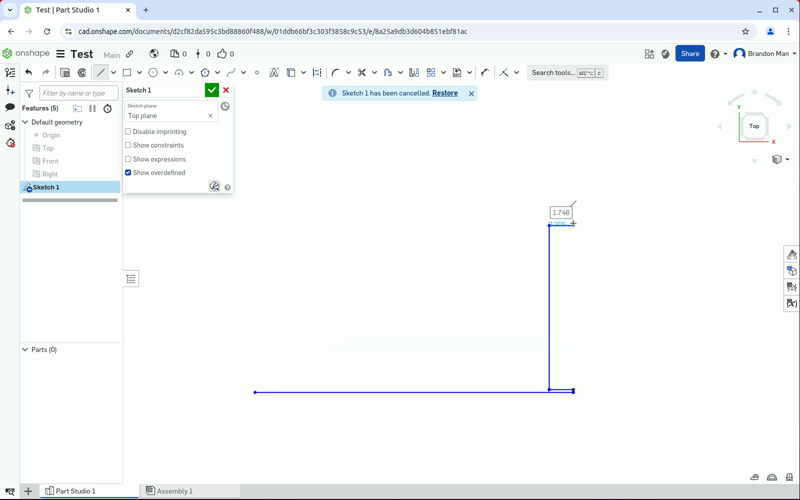
scroll(6)
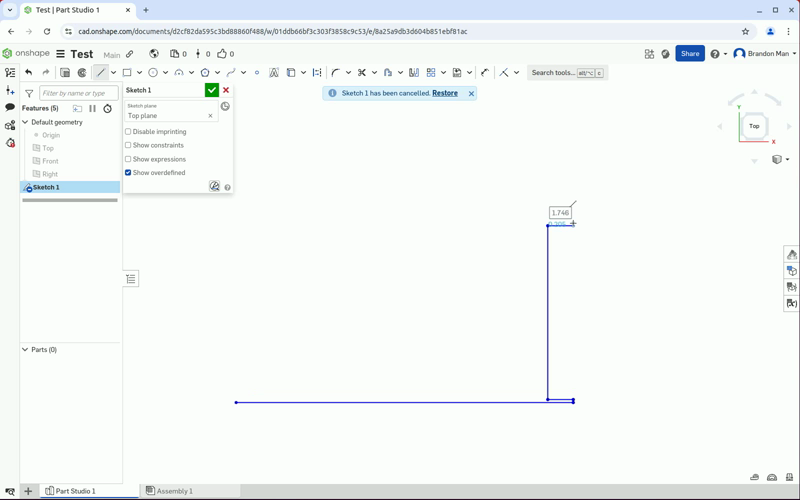
scroll(6)
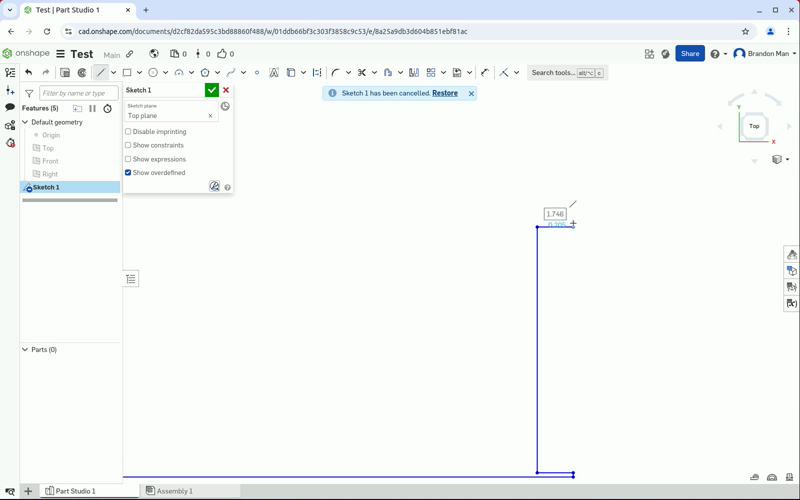
scroll(6)
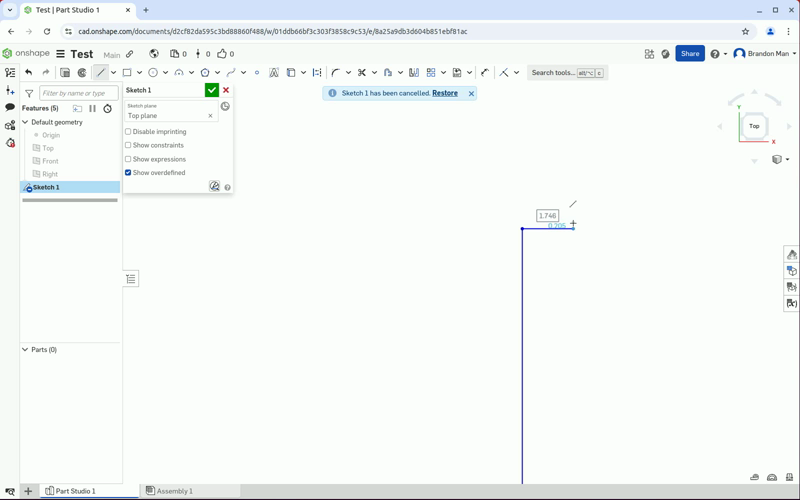
scroll(6)
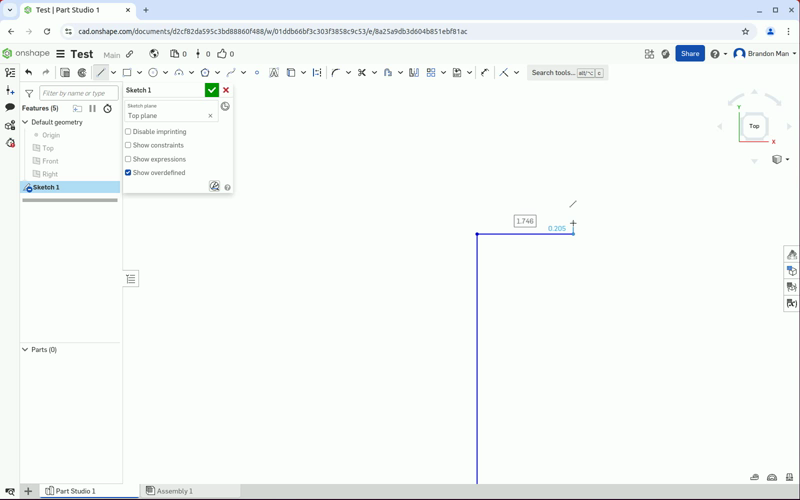
click(573, 222)
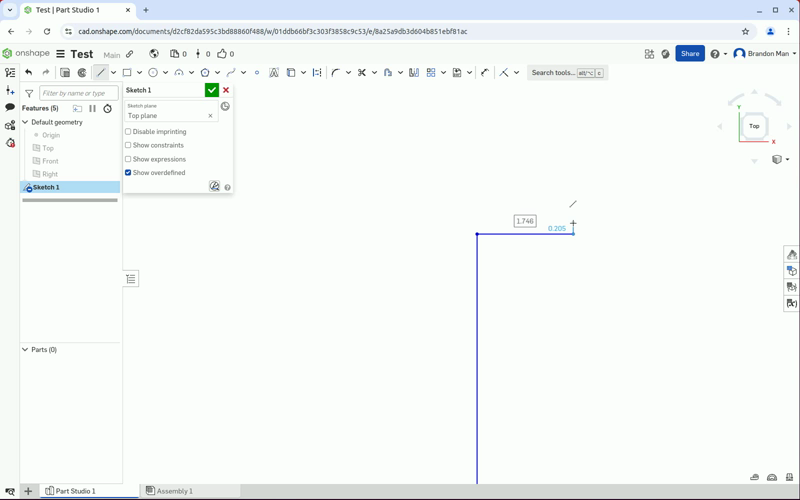
scroll(-6)
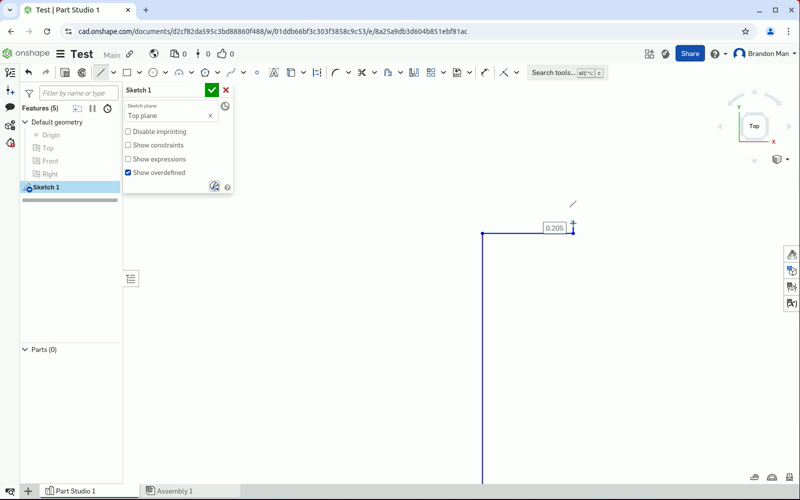
scroll(-6)
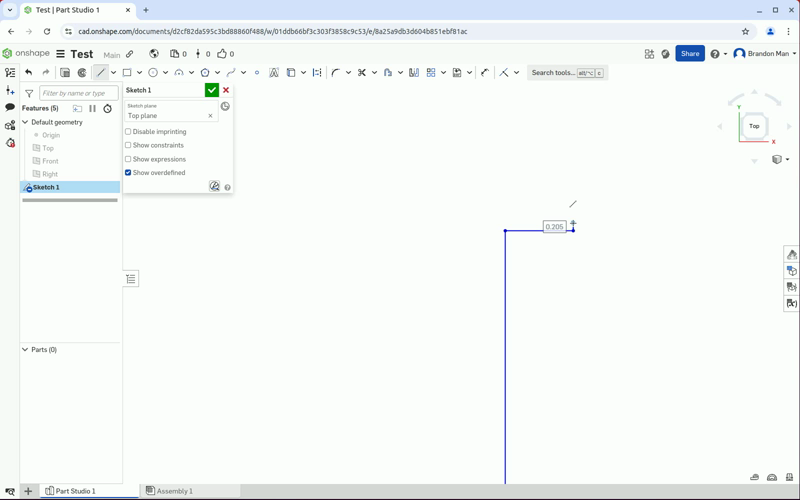
scroll(-6)
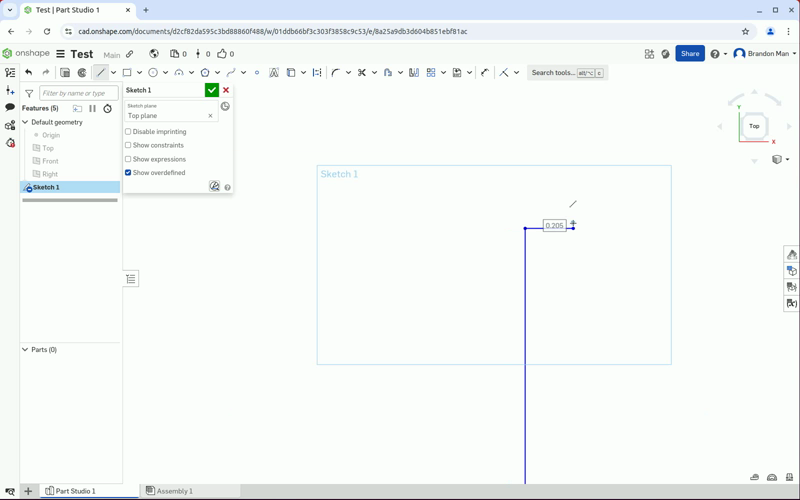
scroll(-6)
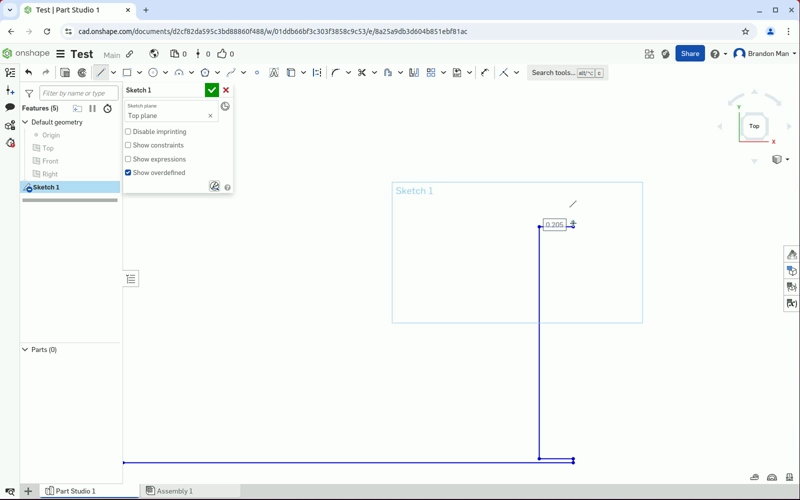
scroll(-6)
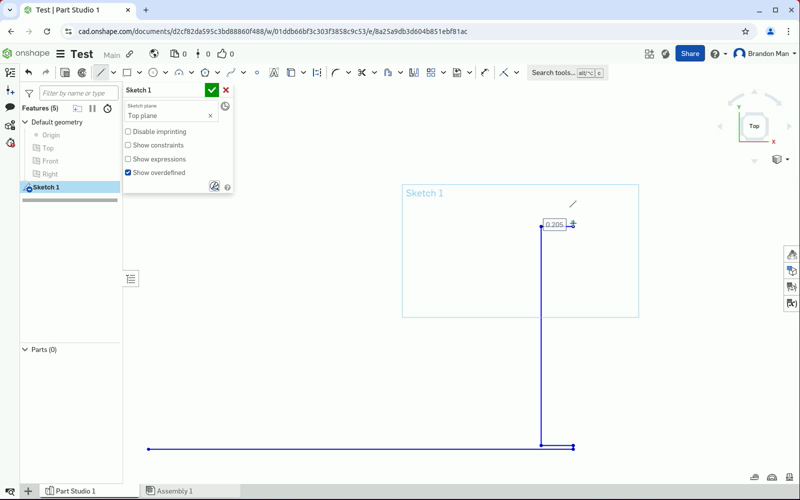
scroll(-6)
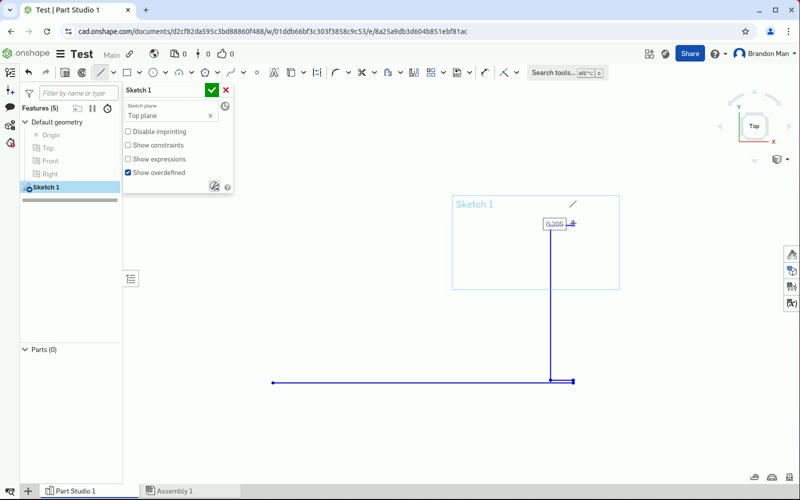
scroll(-6)
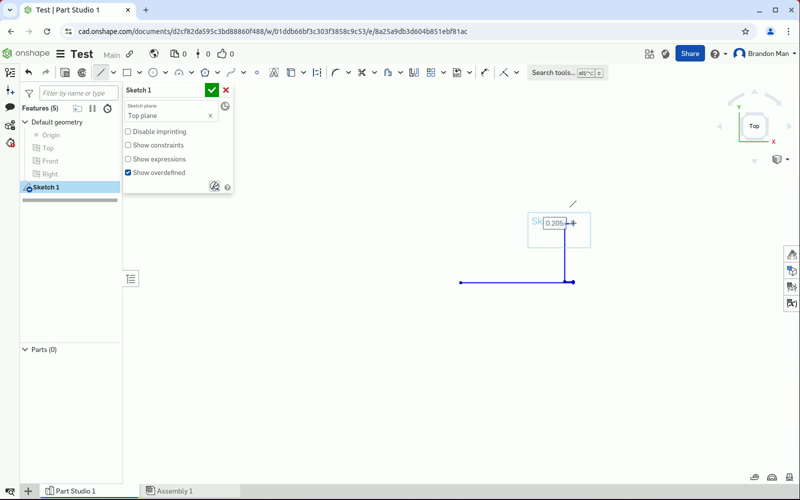
key_up(shift)
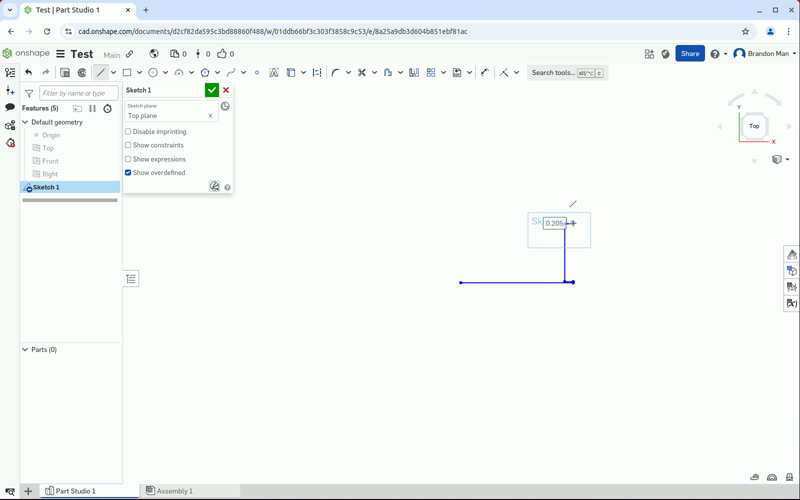
key_down(shift)
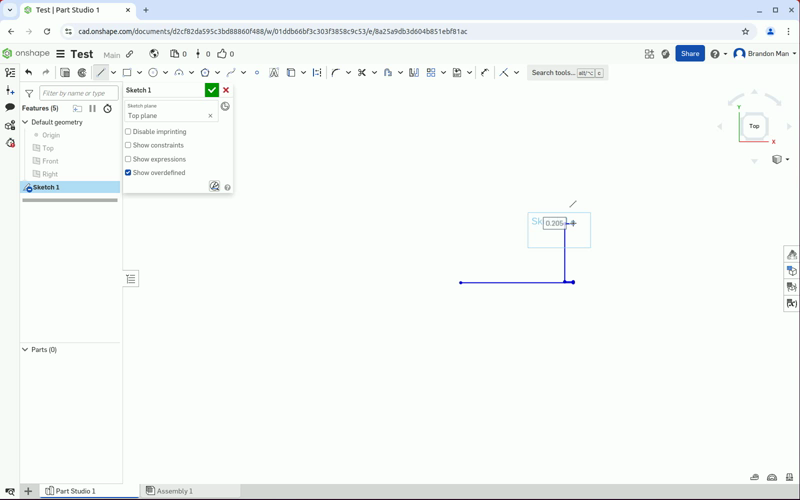
mouse_move(460, 222)
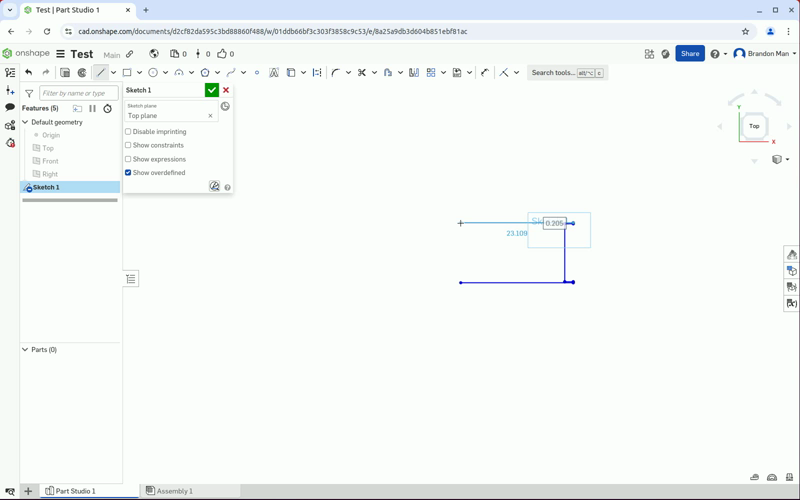
click(460, 222)
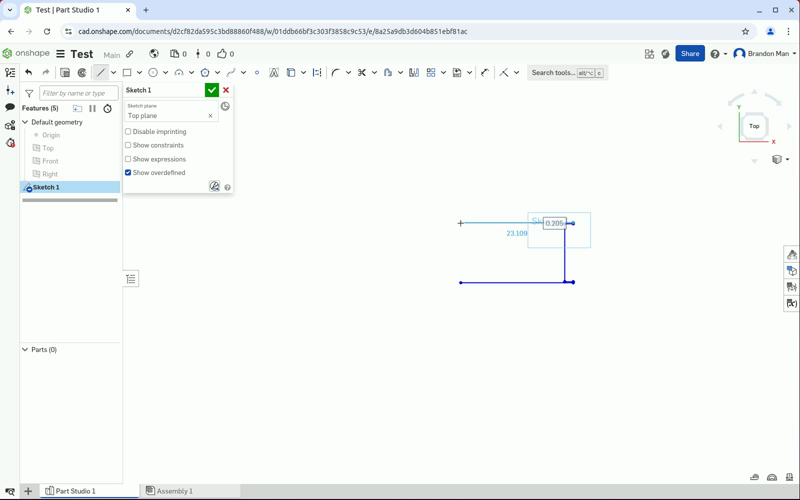
key_up(shift)
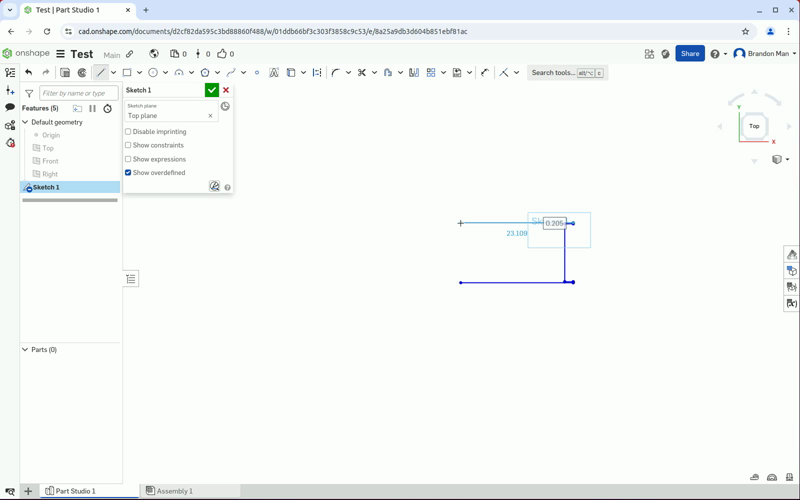
key_down(shift)
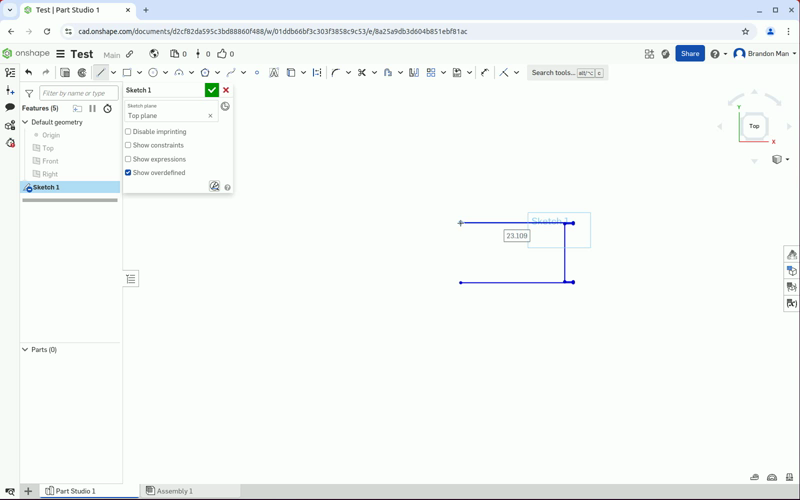
mouse_move(460, 282)
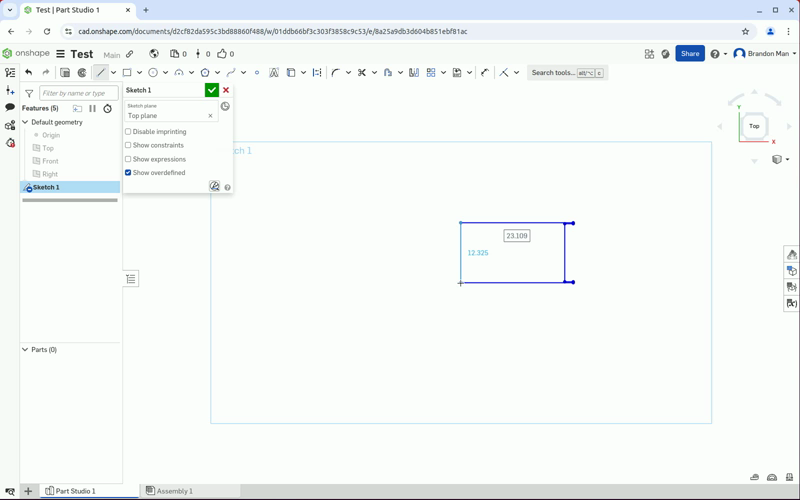
key_up(shift)
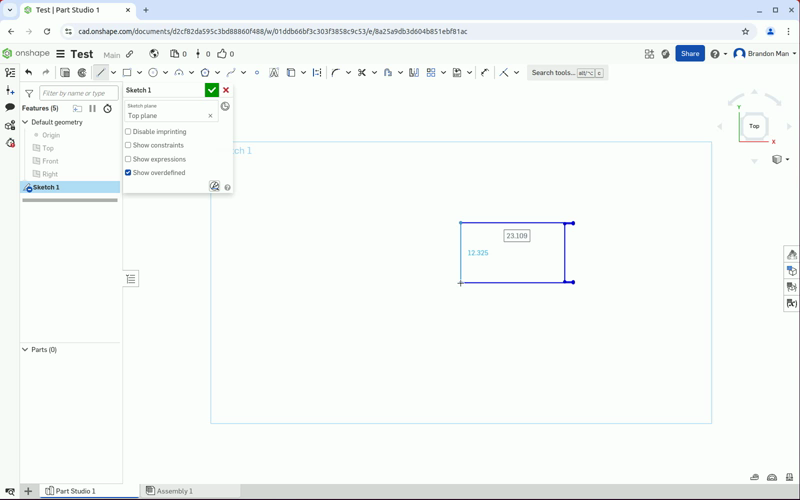
click(460, 282)
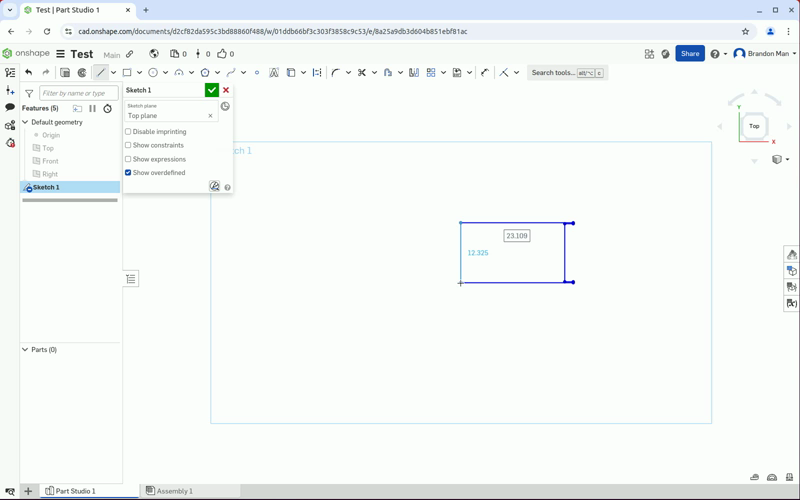
key(esc)
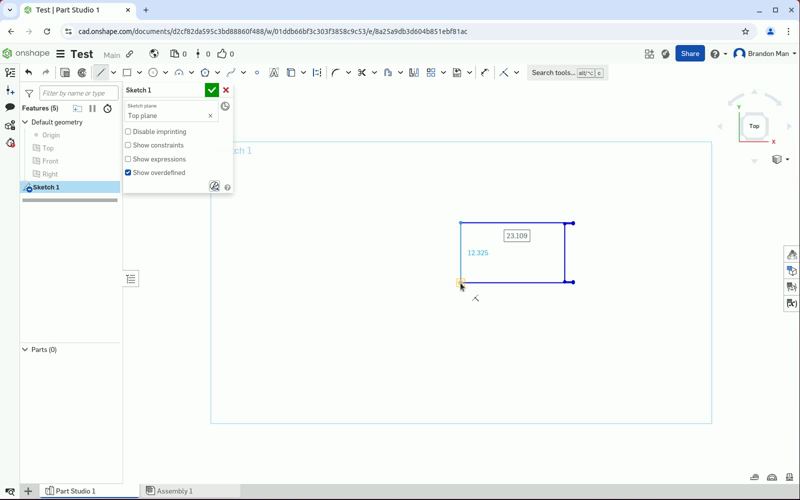
mouse_move(533, 251)
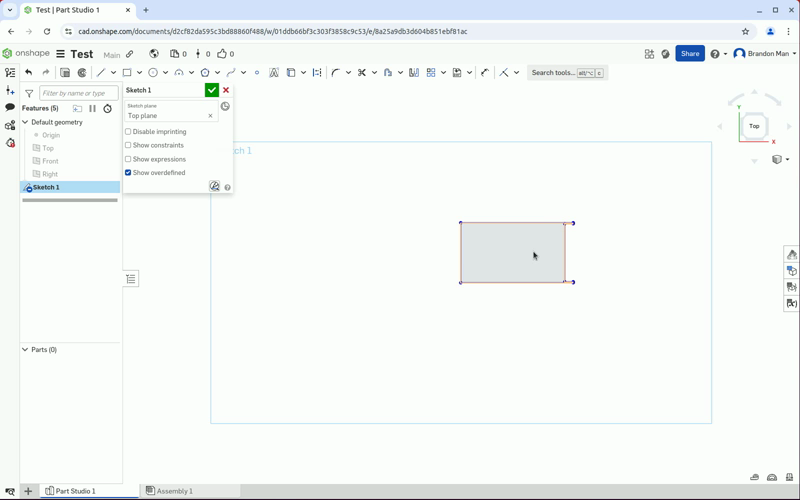
click(533, 251)
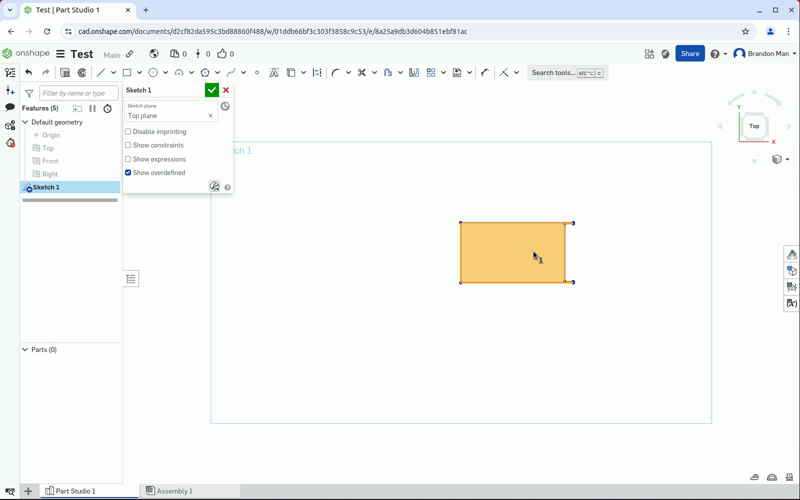
mouse_move(73, 352)
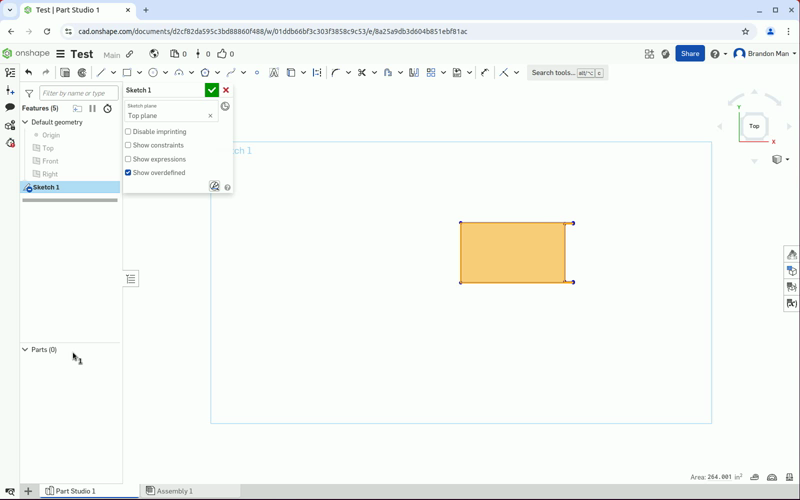
key(shift+y)
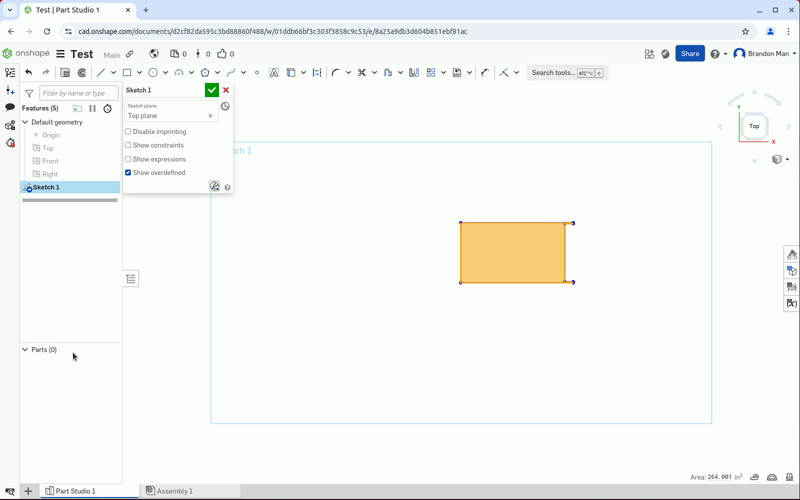
key(shift+e)
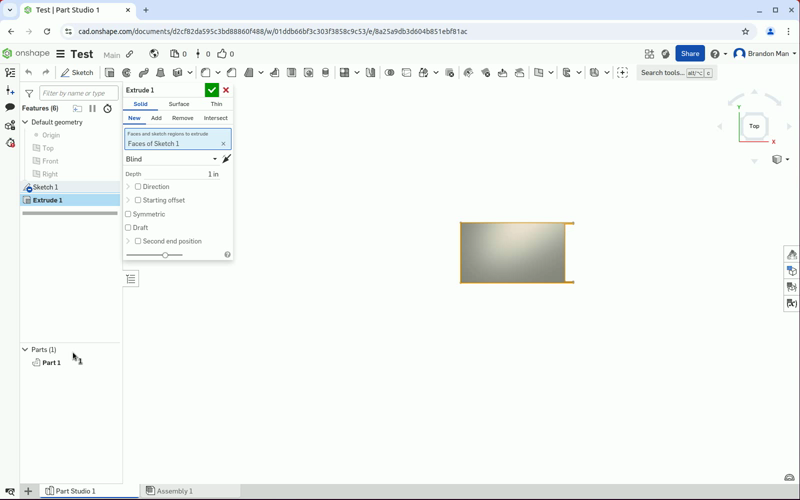
mouse_move(143, 106)
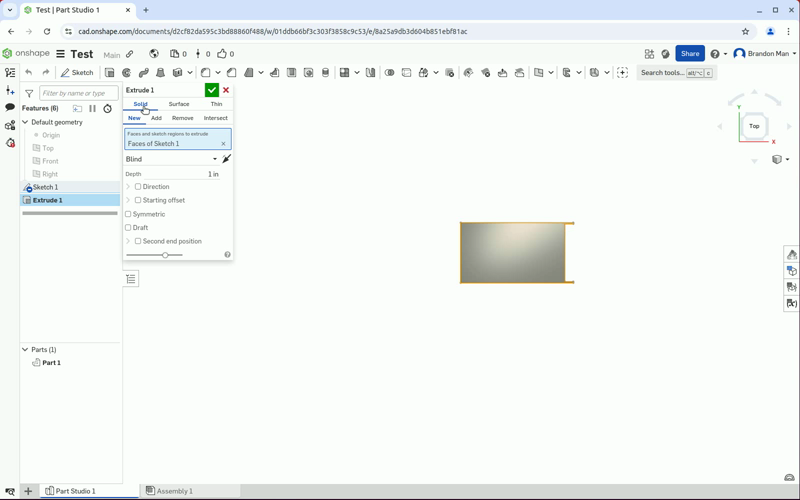
click(143, 106)
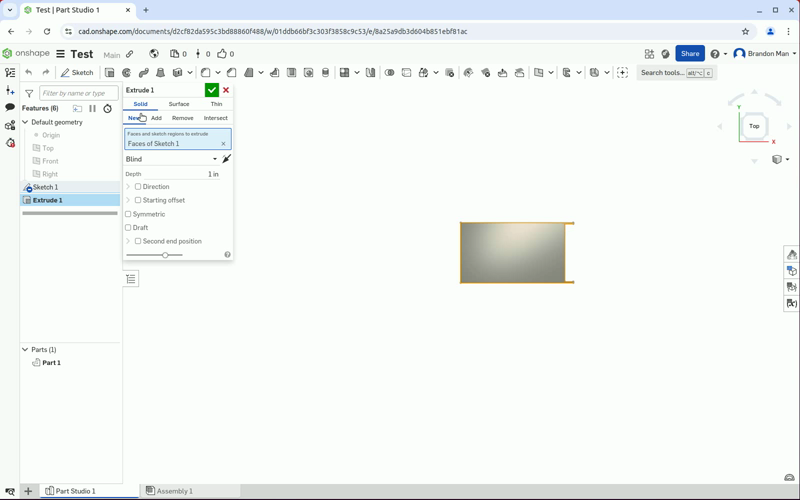
mouse_move(137, 120)
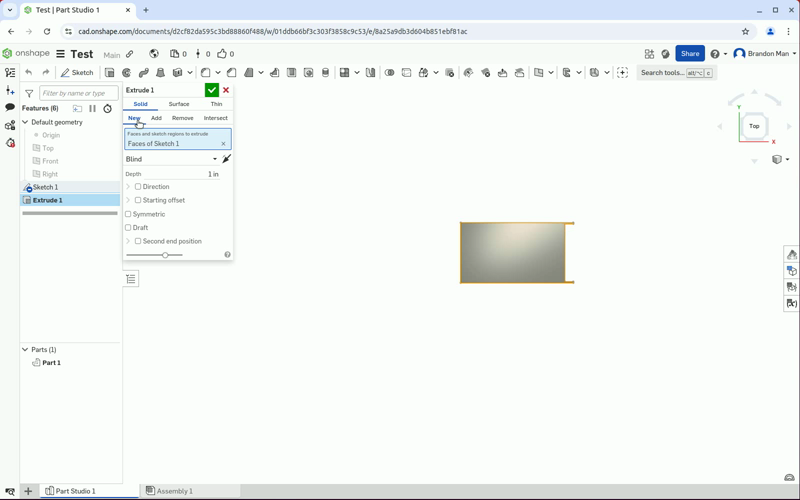
click(137, 120)
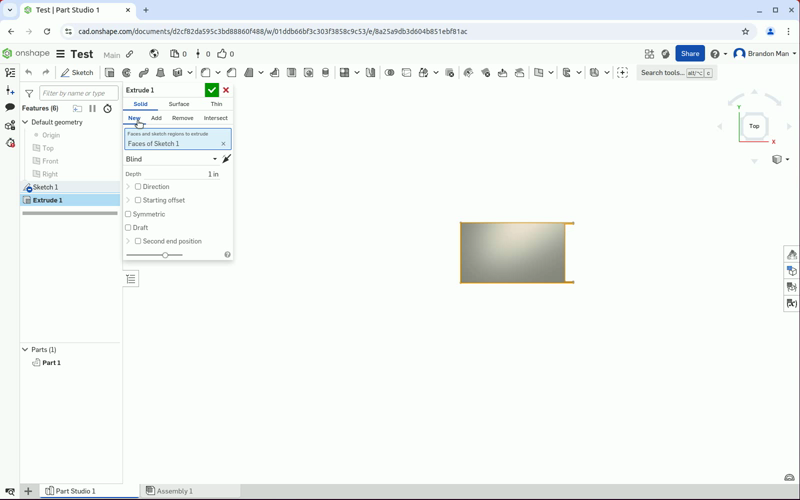
key(tab, 4)
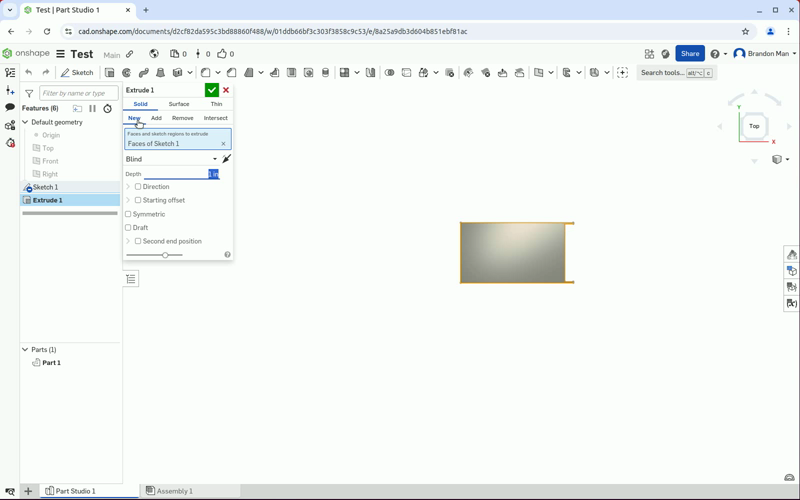
text(3.129)
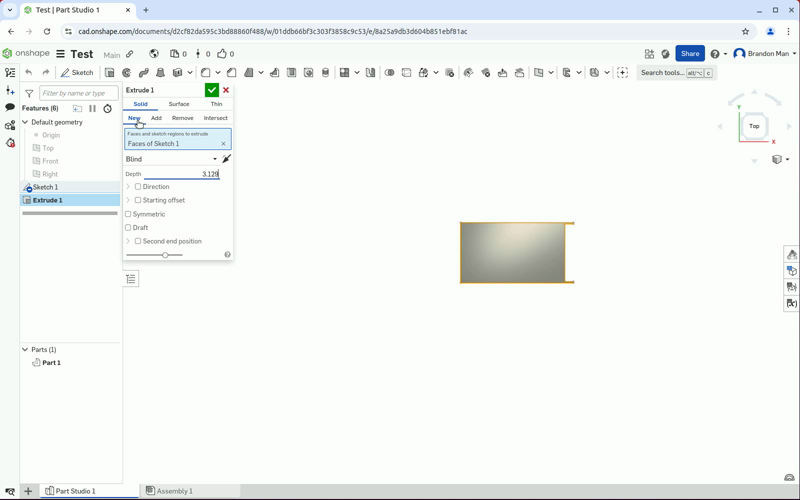
key(enter)
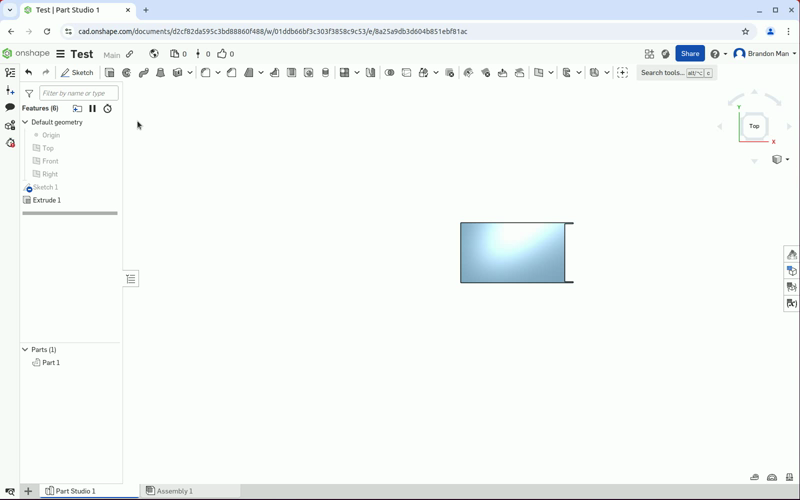
key(shift+h)
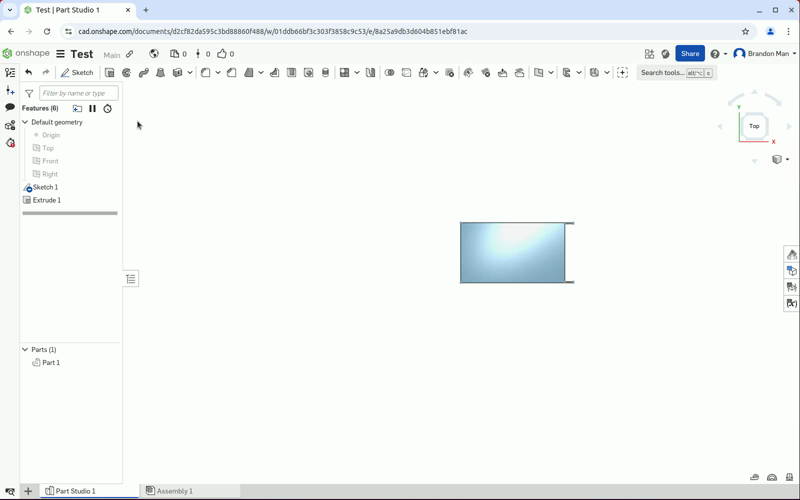
key(shift+h)
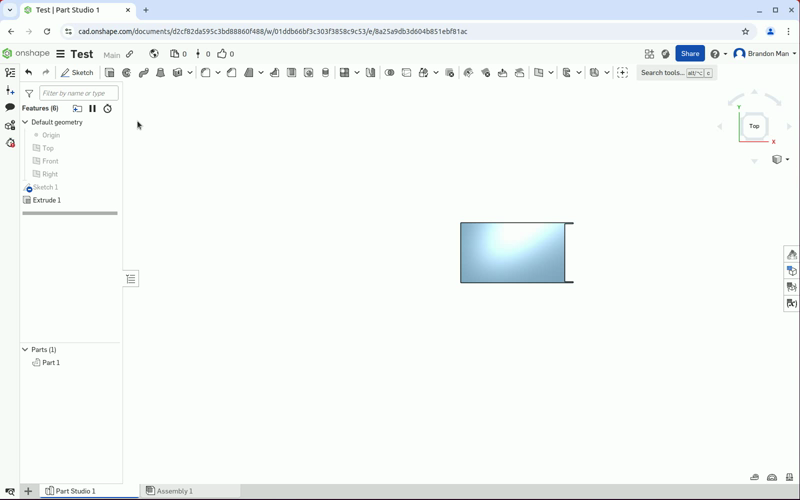
mouse_move(73, 189)
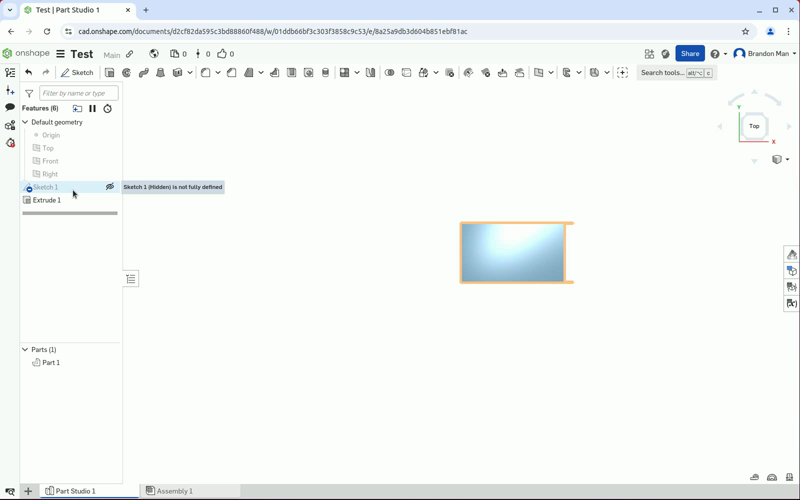
click(73, 189)
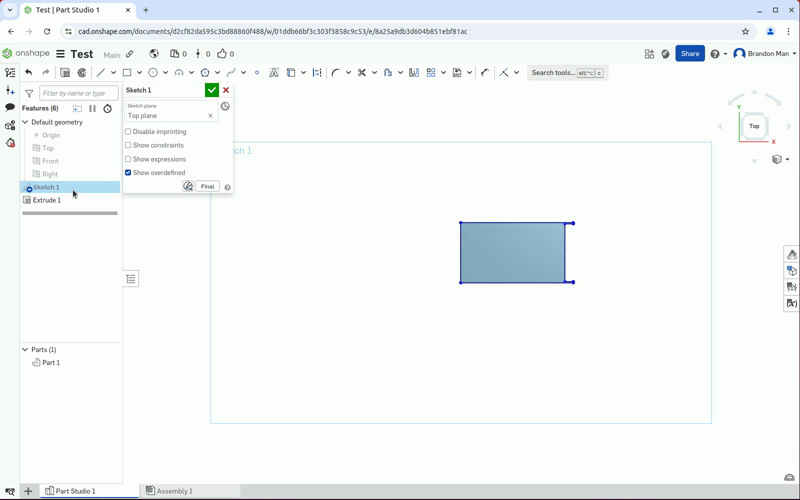
mouse_move(229, 92)
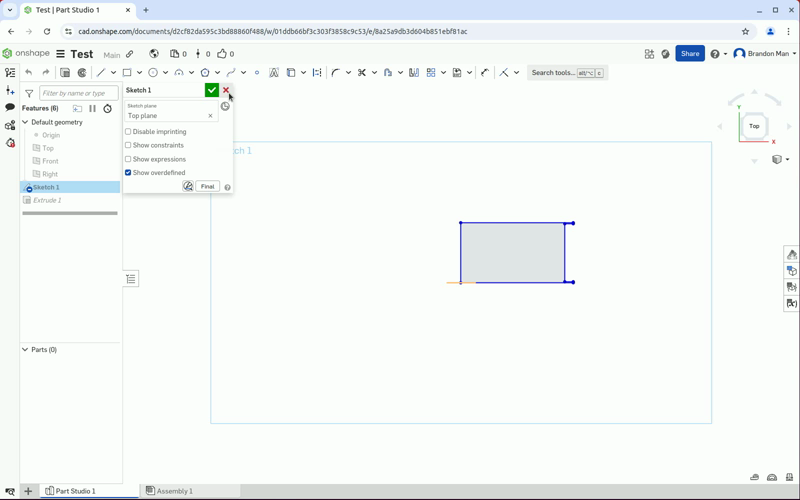
click(229, 92)
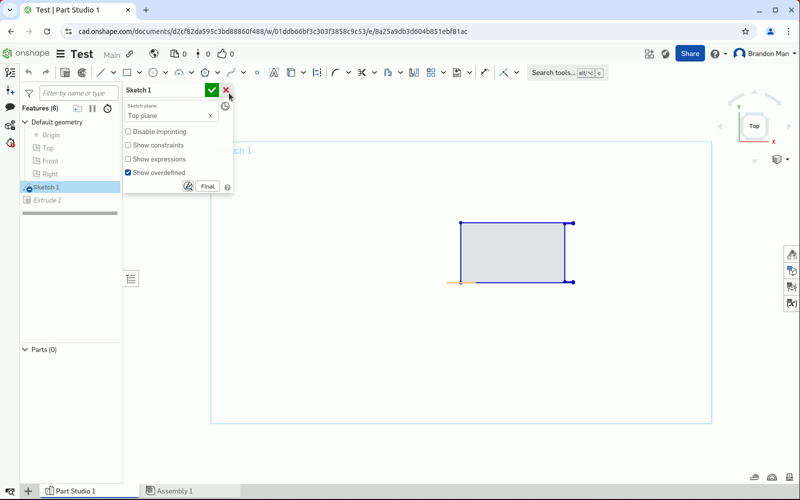
key(shift+s)
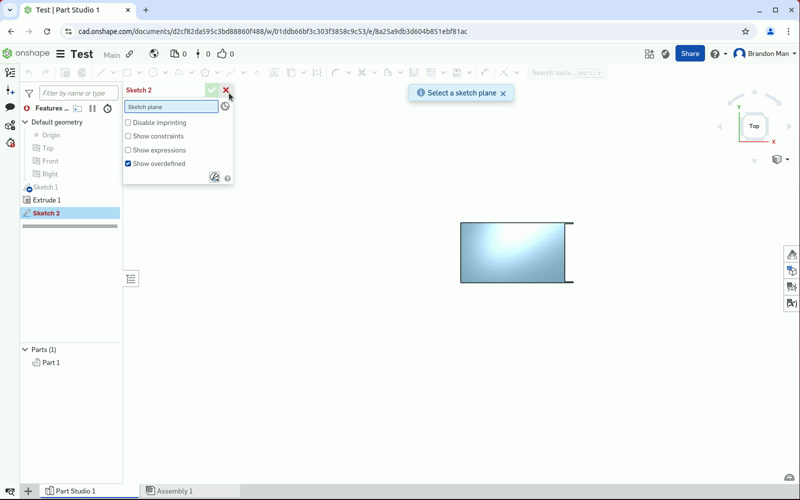
mouse_move(73, 150)
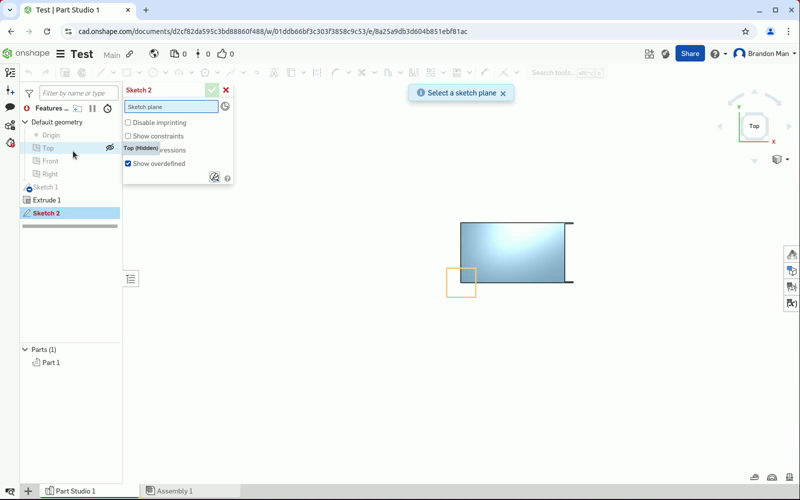
click(73, 150)
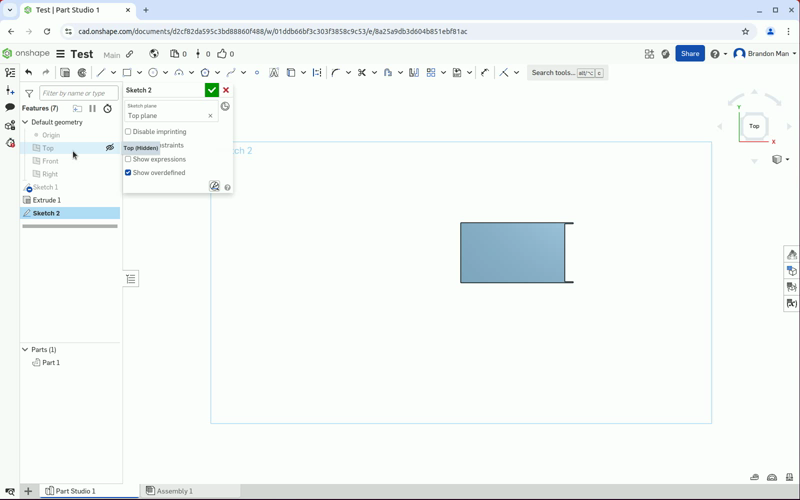
mouse_move(73, 352)
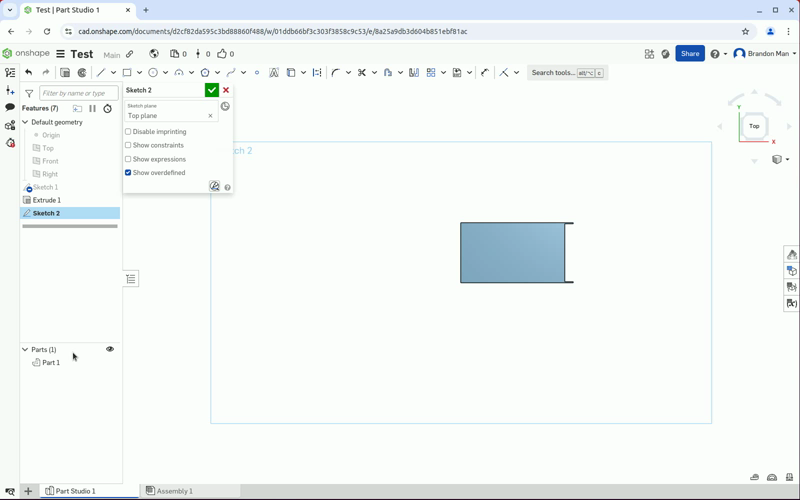
key(y)
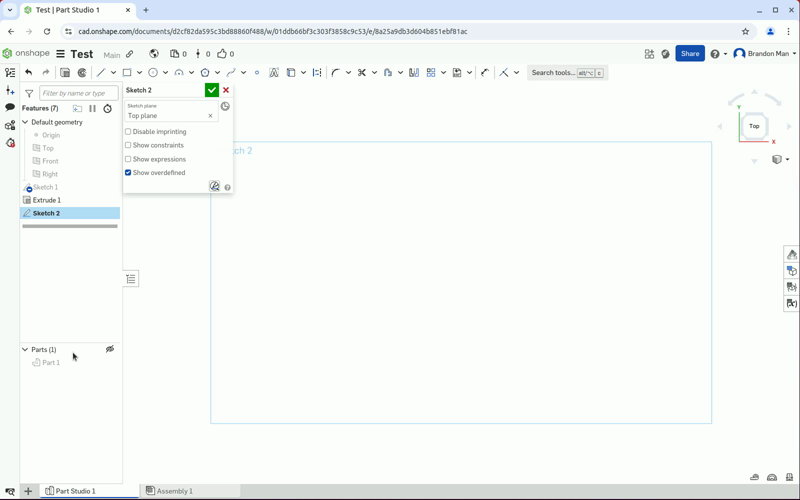
key(l)
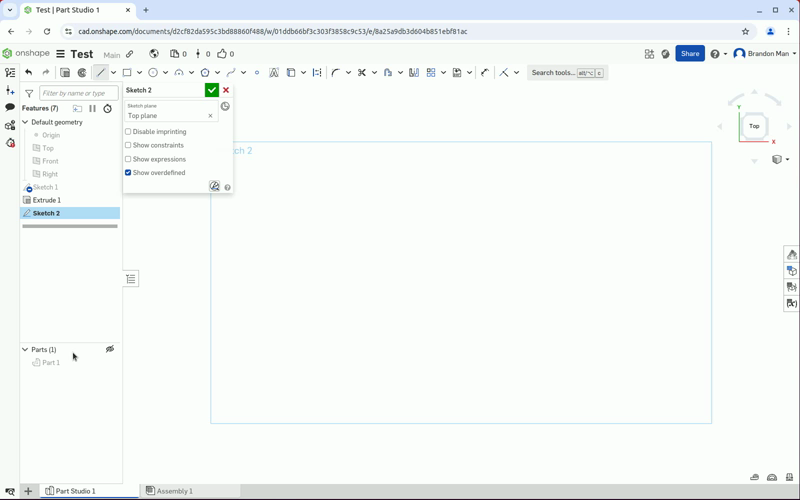
key_down(shift)
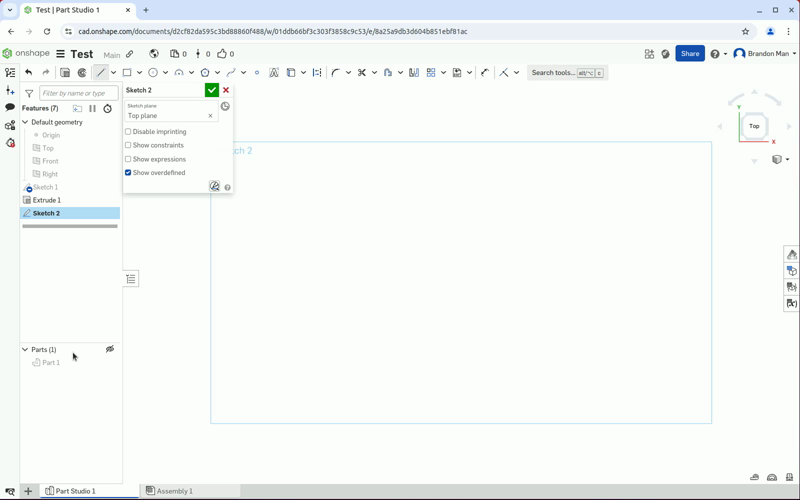
mouse_move(564, 281)
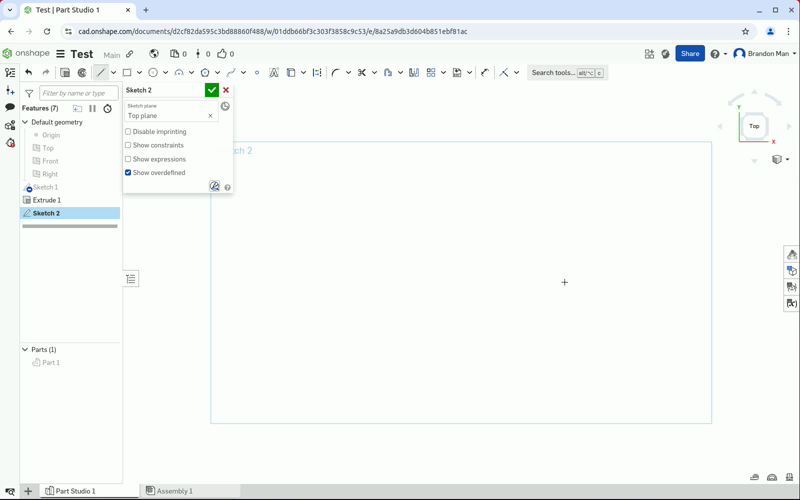
click(564, 281)
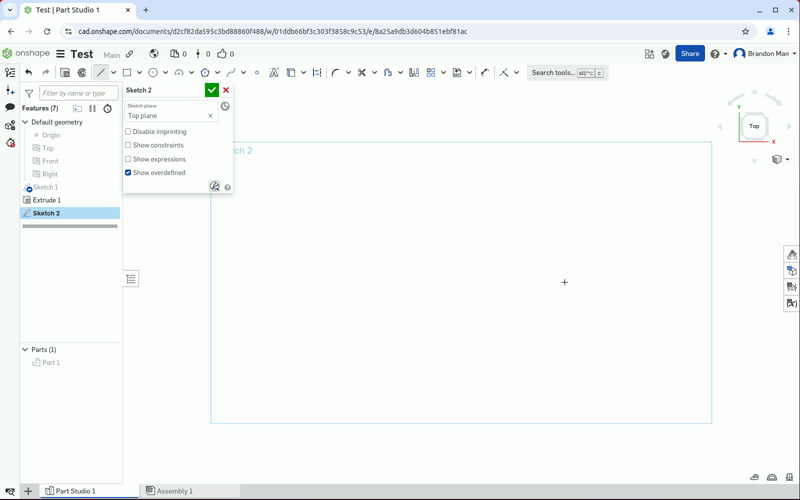
key_up(shift)
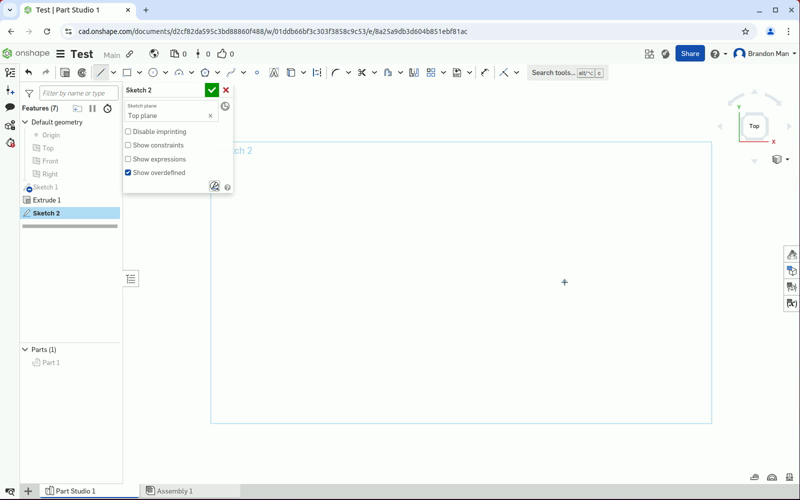
key_down(shift)
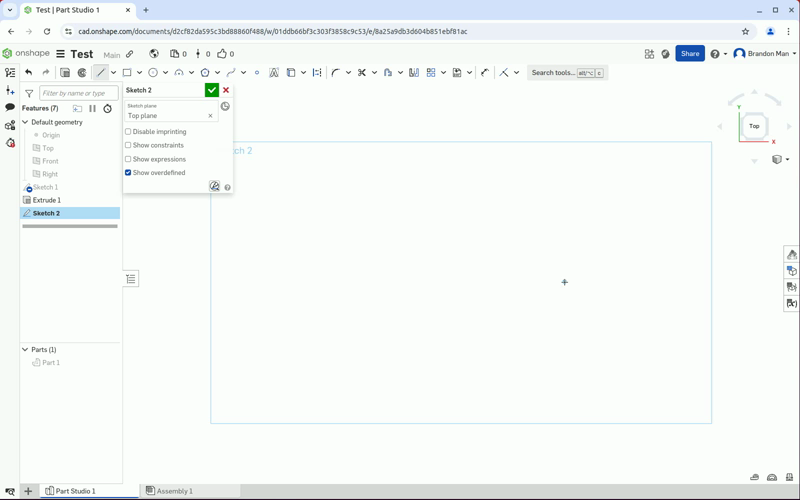
mouse_move(589, 281)
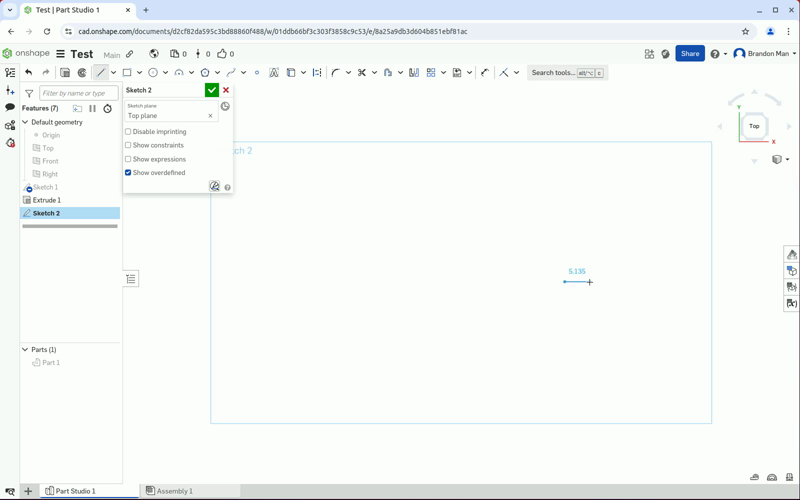
mouse_move(573, 281)
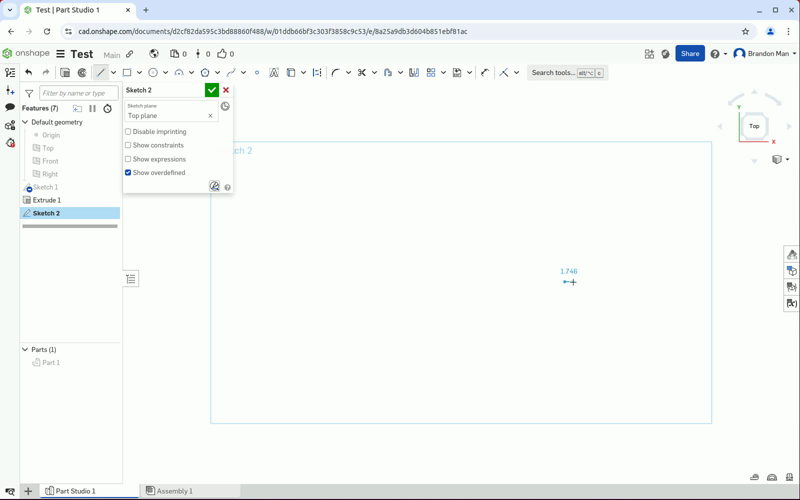
click(573, 281)
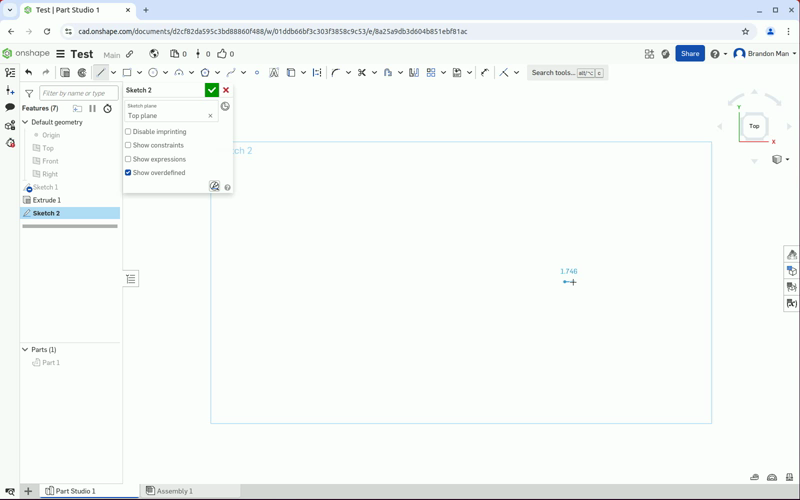
key_up(shift)
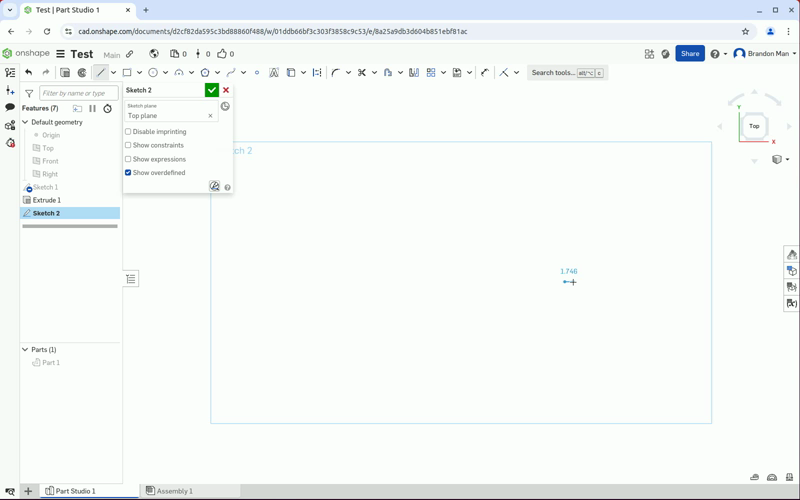
key_down(shift)
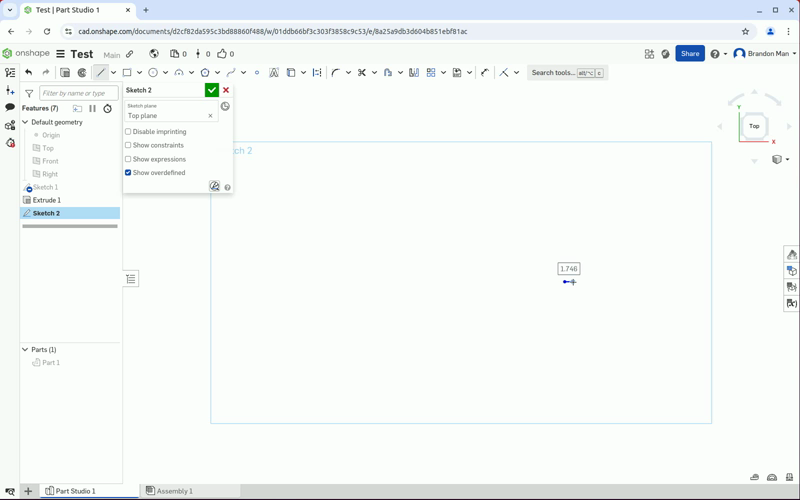
mouse_move(589, 281)
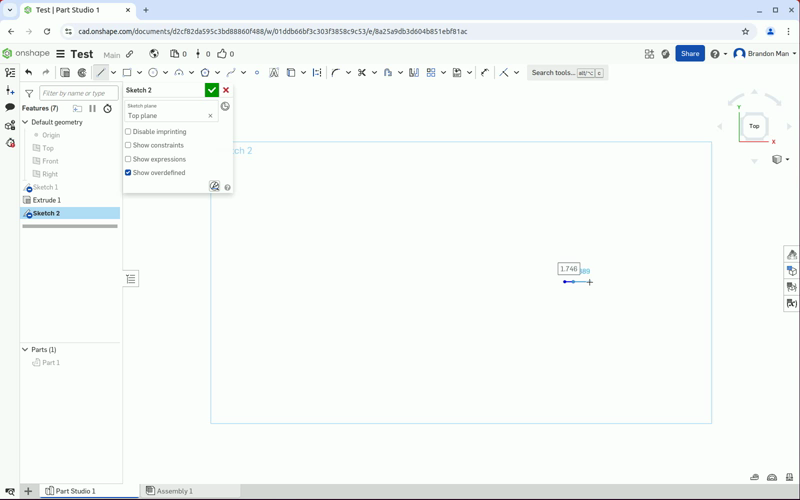
mouse_move(573, 222)
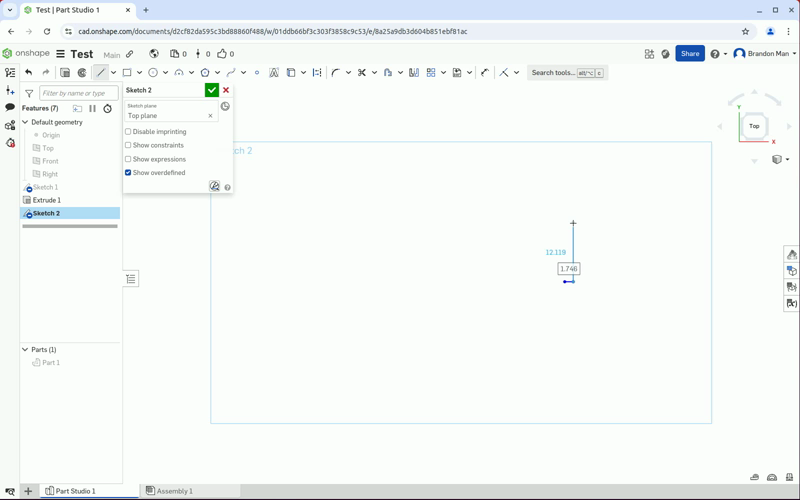
click(573, 222)
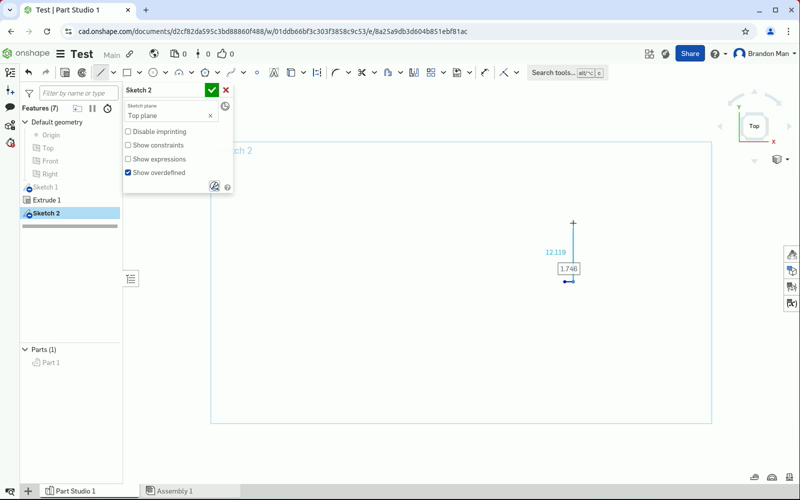
key_up(shift)
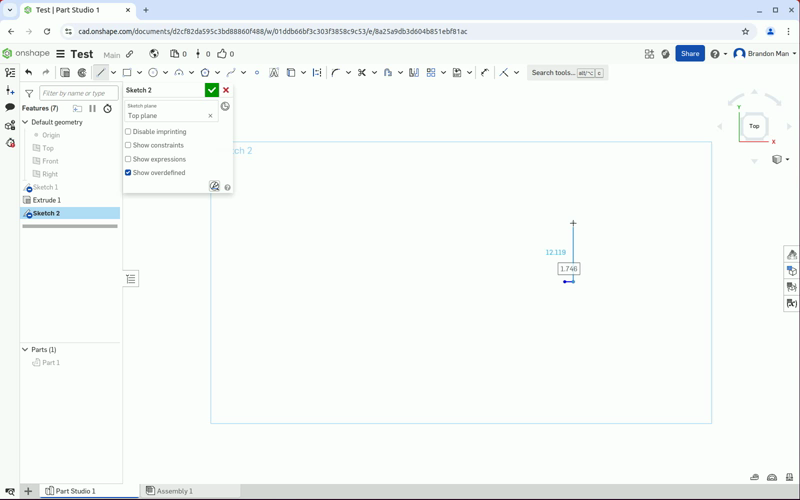
key_down(shift)
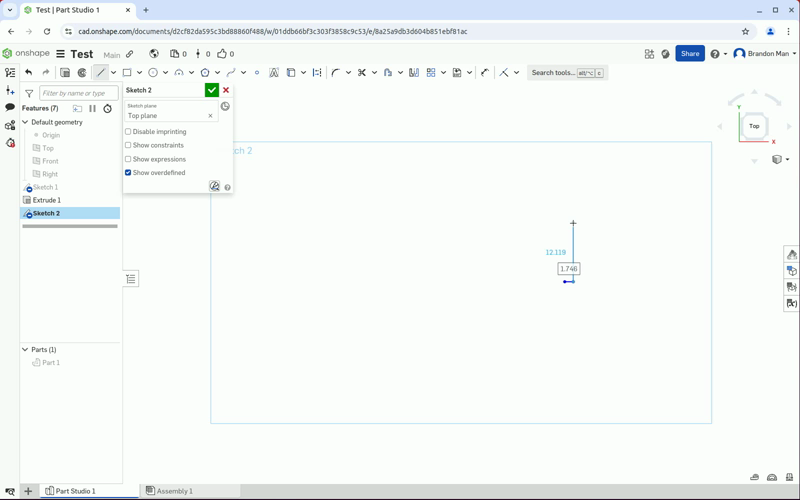
mouse_move(589, 222)
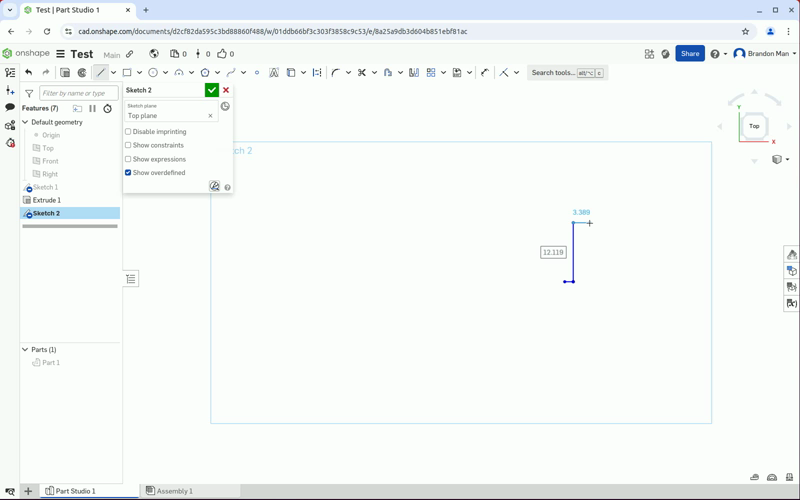
mouse_move(564, 222)
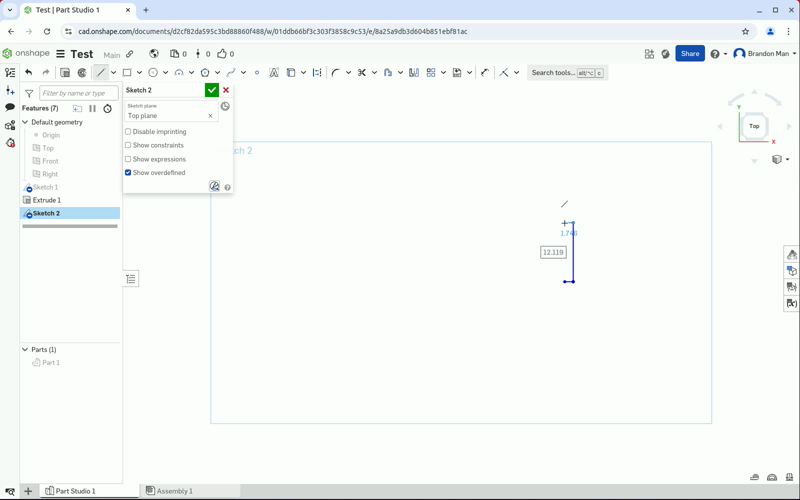
click(564, 222)
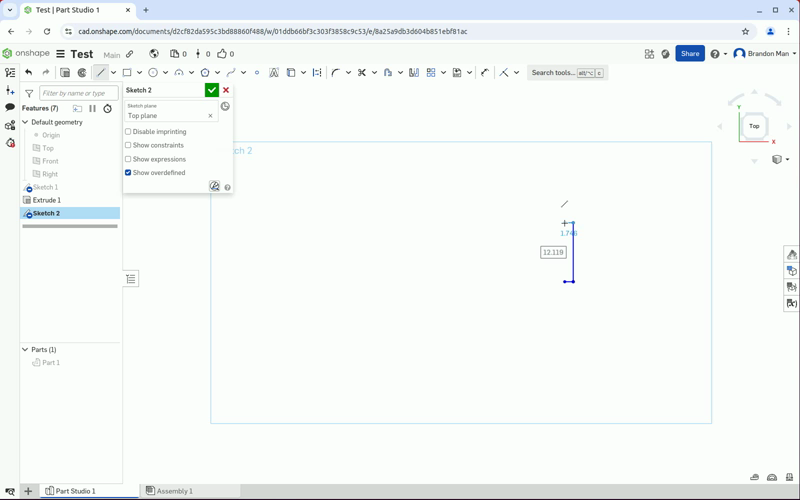
key_up(shift)
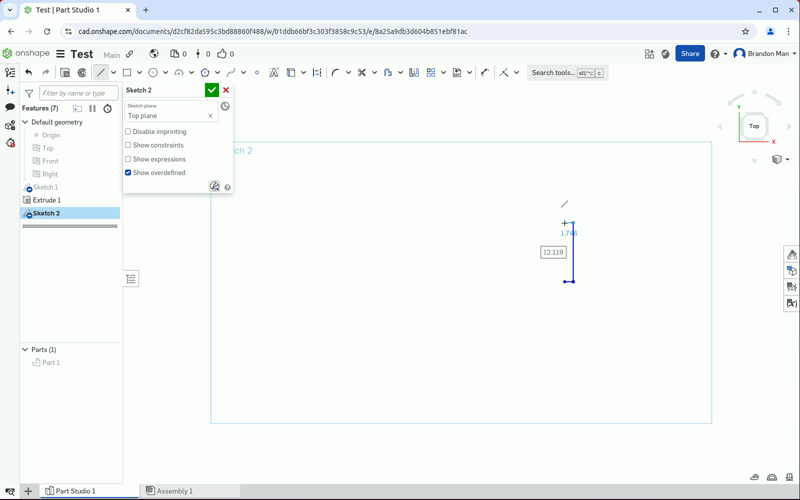
mouse_move(589, 222)
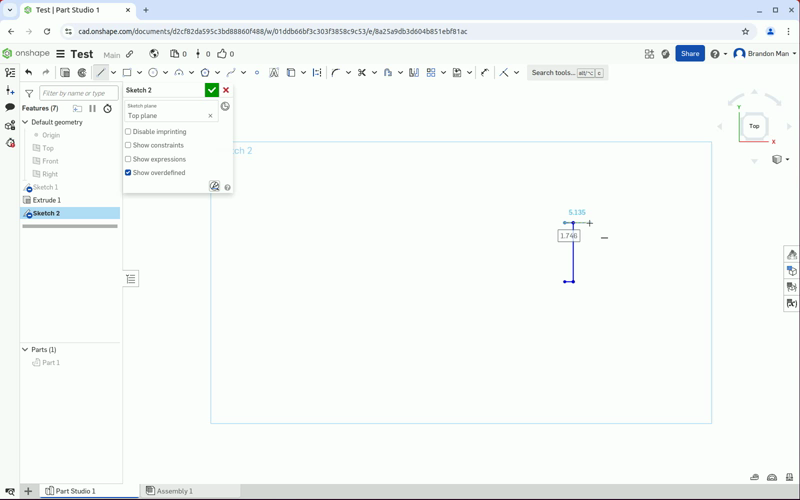
key_down(shift)
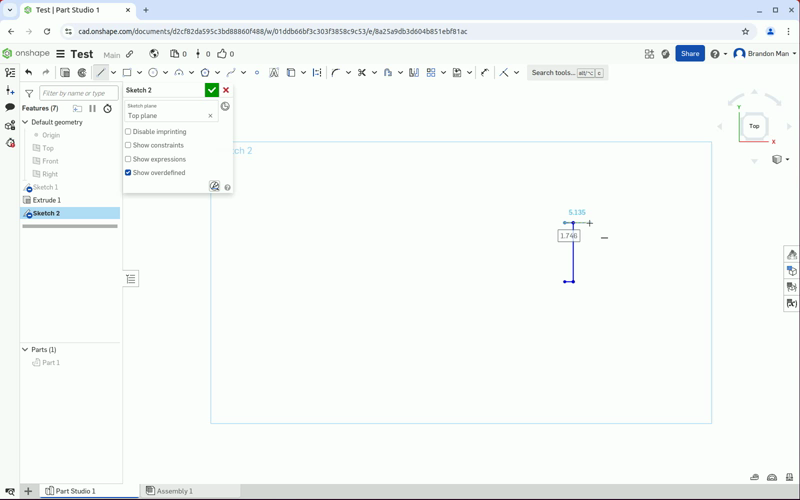
mouse_move(564, 281)
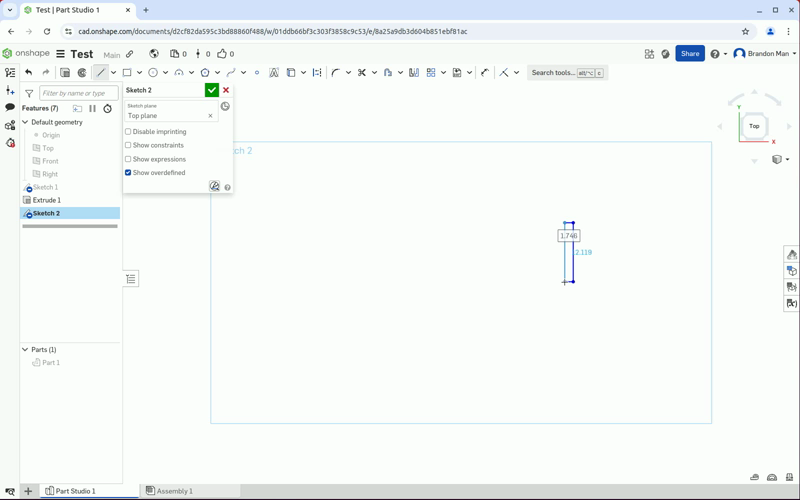
key_up(shift)
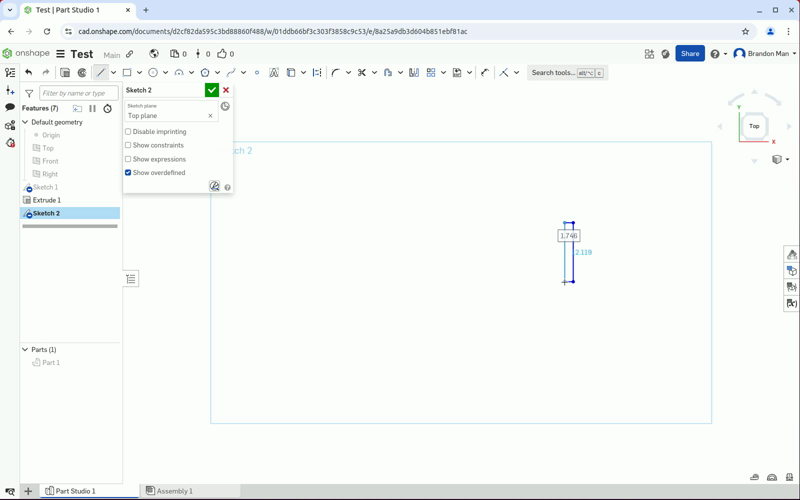
click(564, 281)
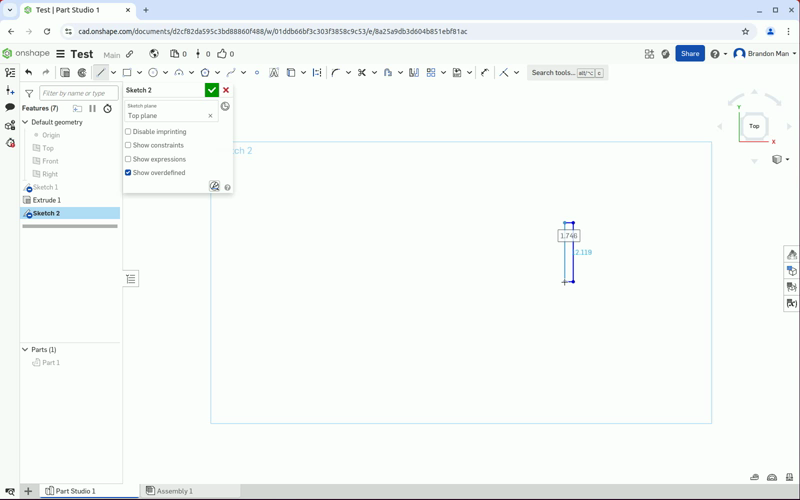
key(esc)
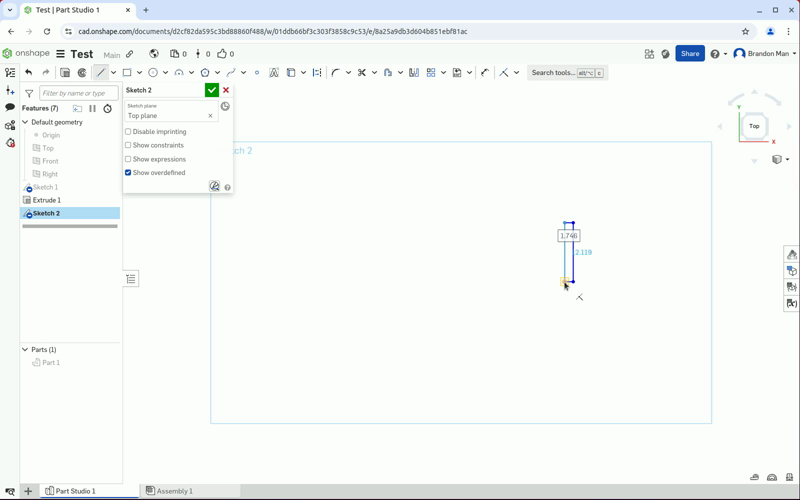
mouse_move(568, 229)
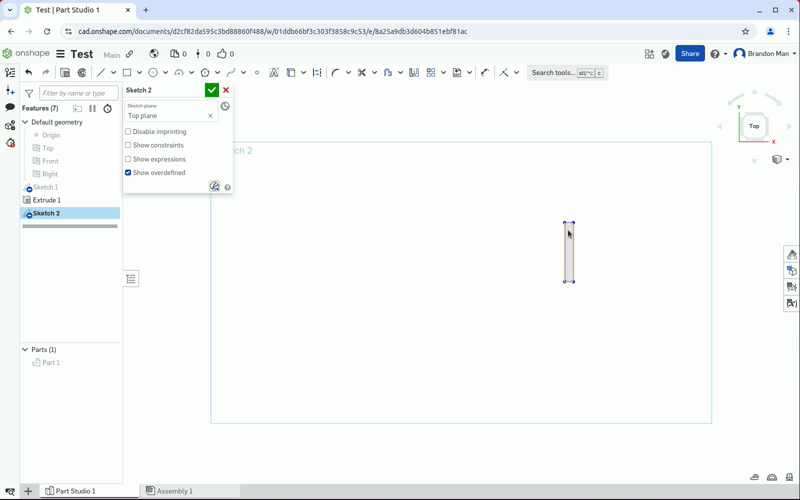
scroll(6)
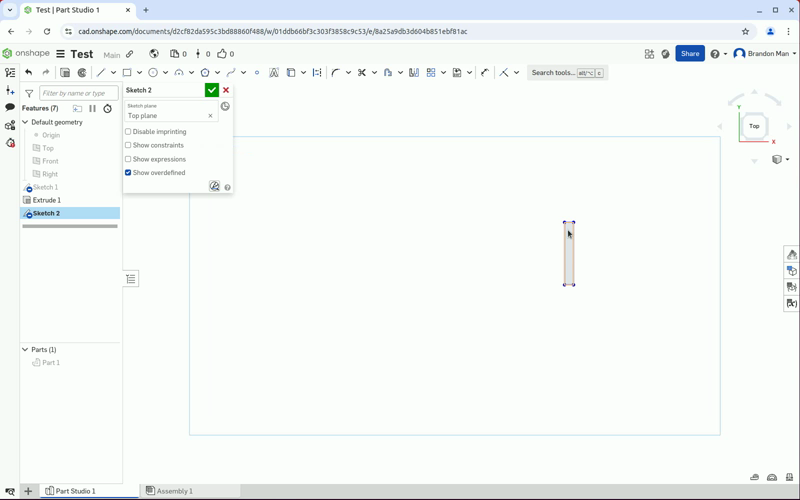
scroll(6)
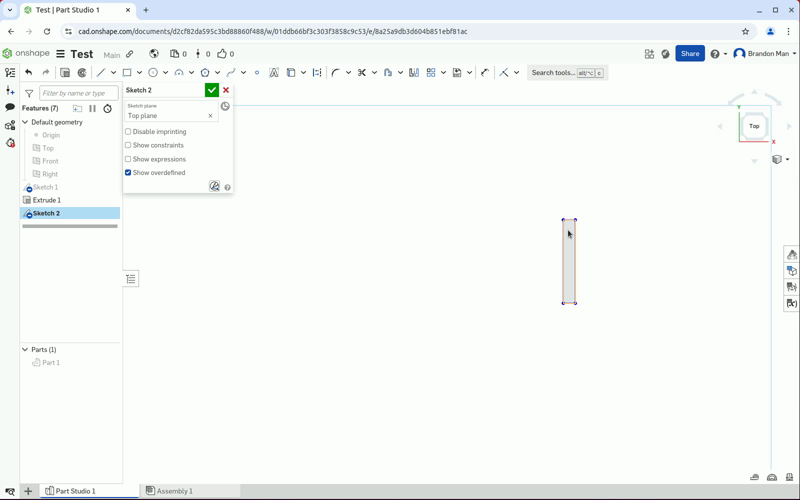
scroll(6)
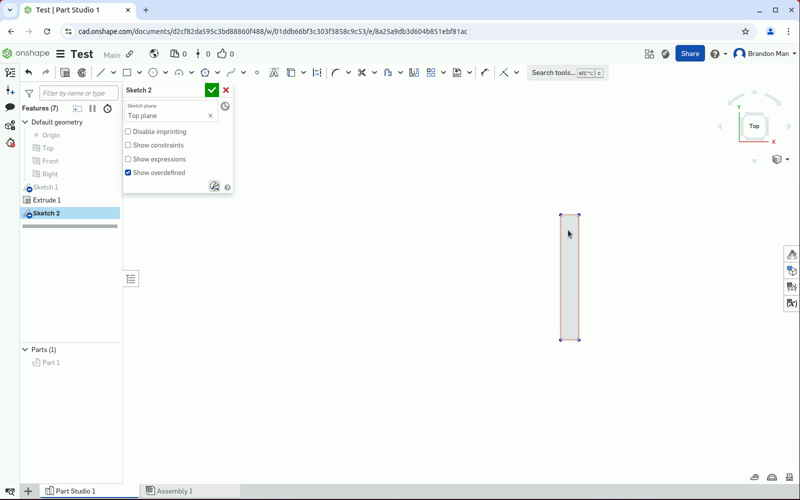
scroll(6)
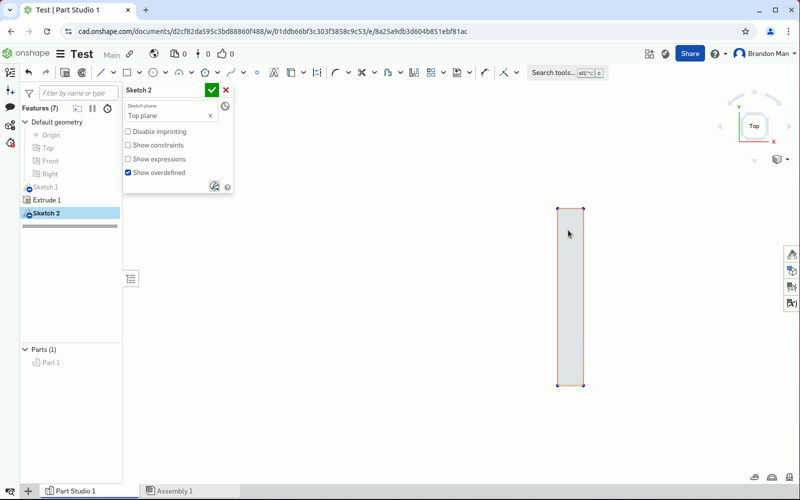
scroll(6)
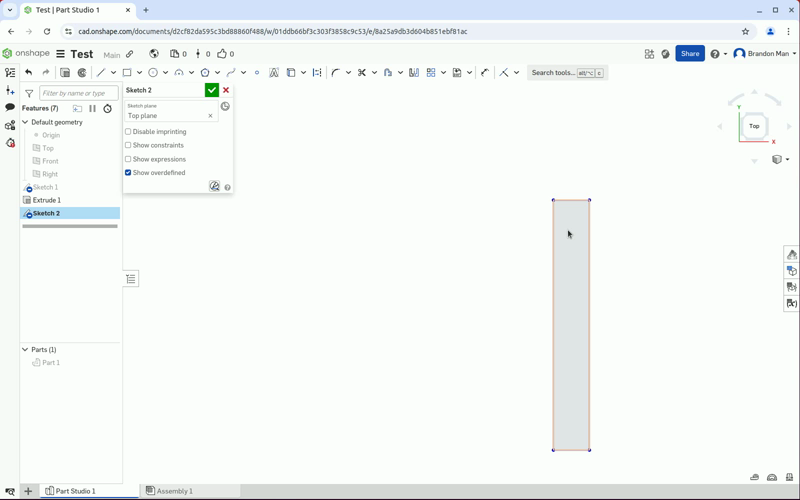
scroll(6)
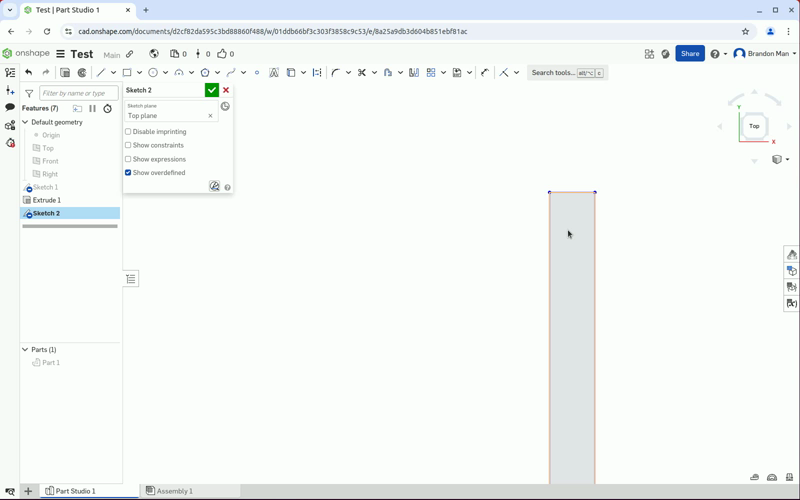
scroll(6)
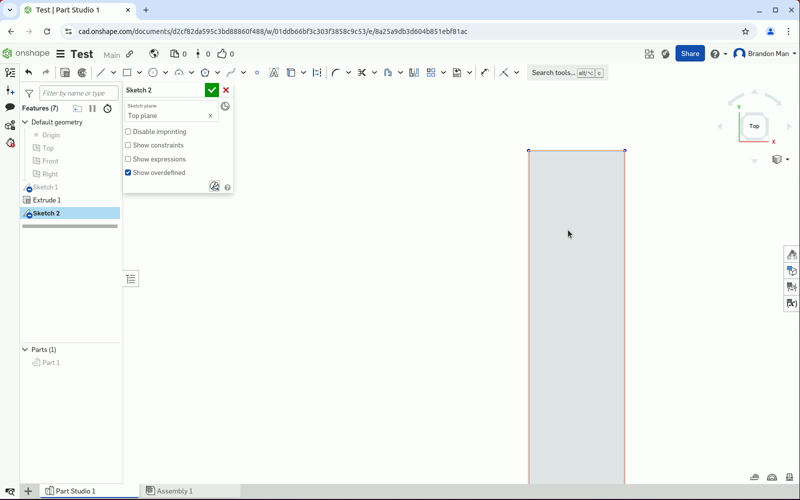
click(568, 229)
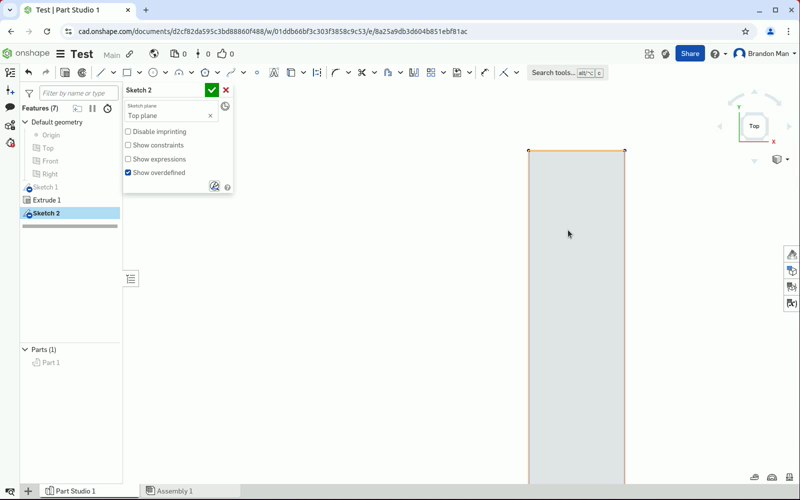
scroll(-6)
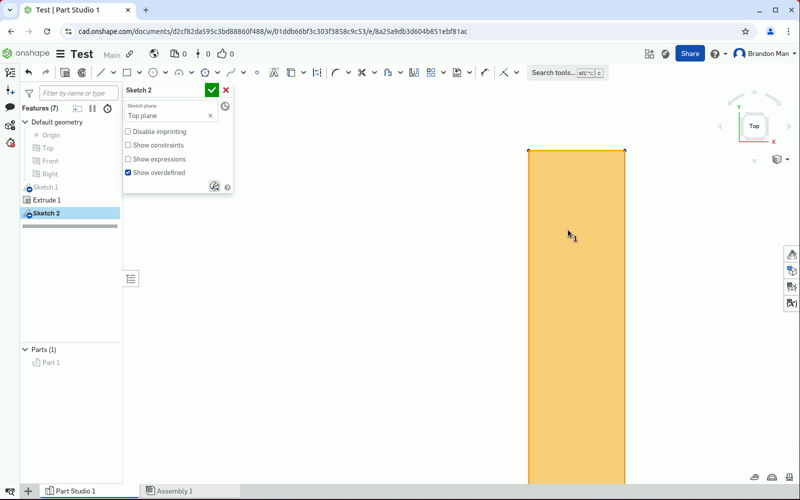
scroll(-6)
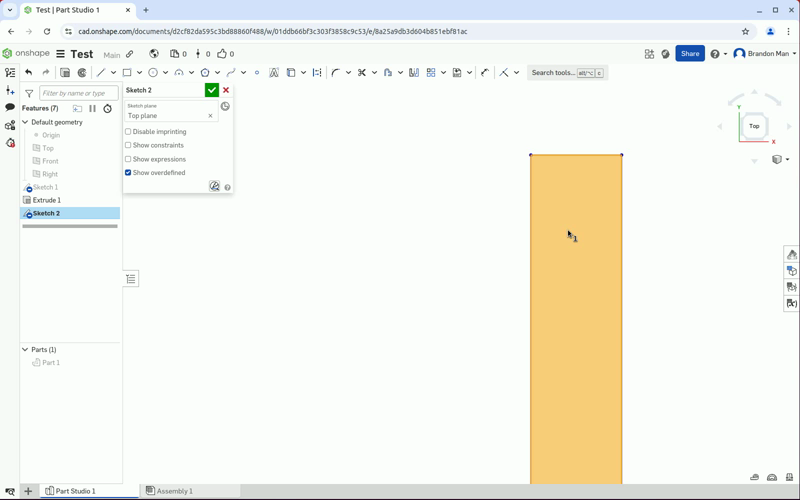
scroll(-6)
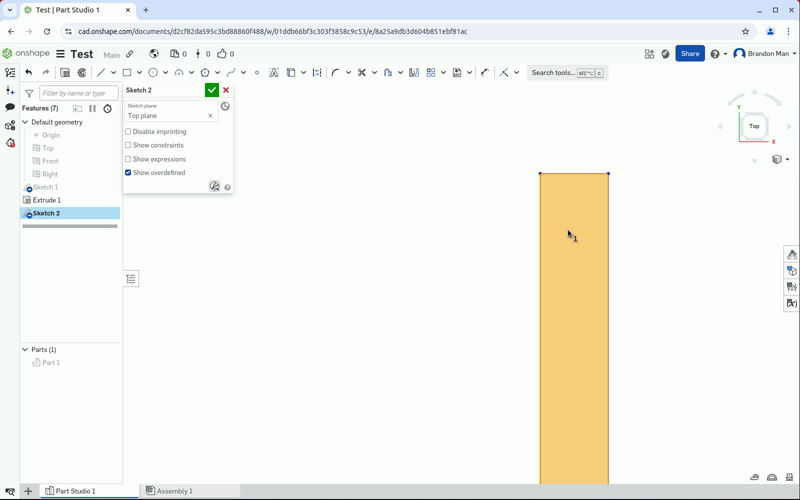
scroll(-6)
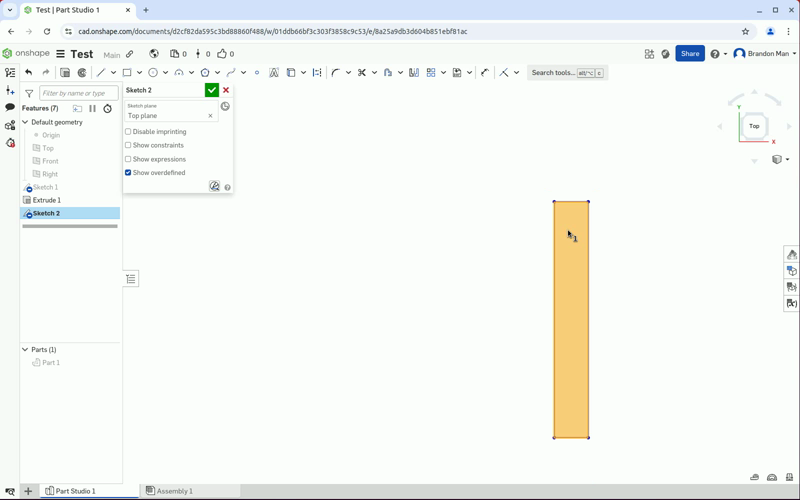
scroll(-6)
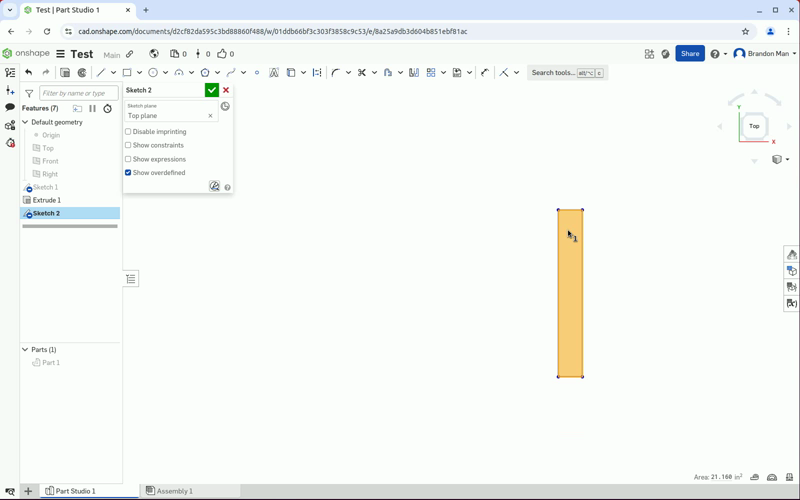
scroll(-6)
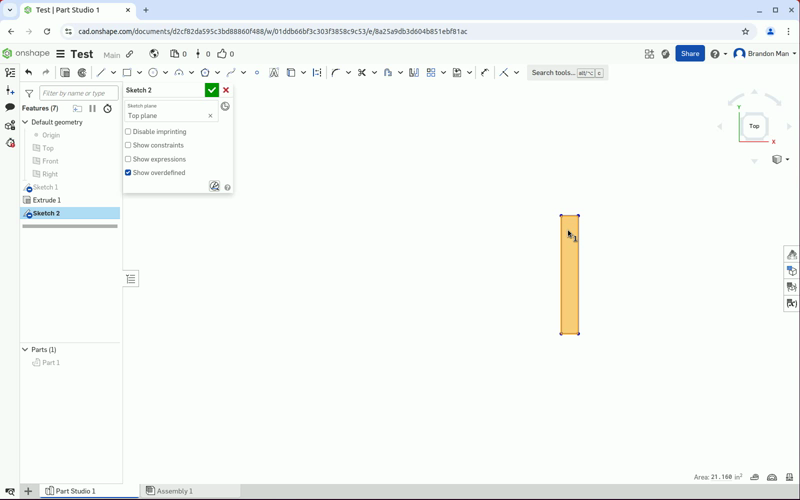
scroll(-6)
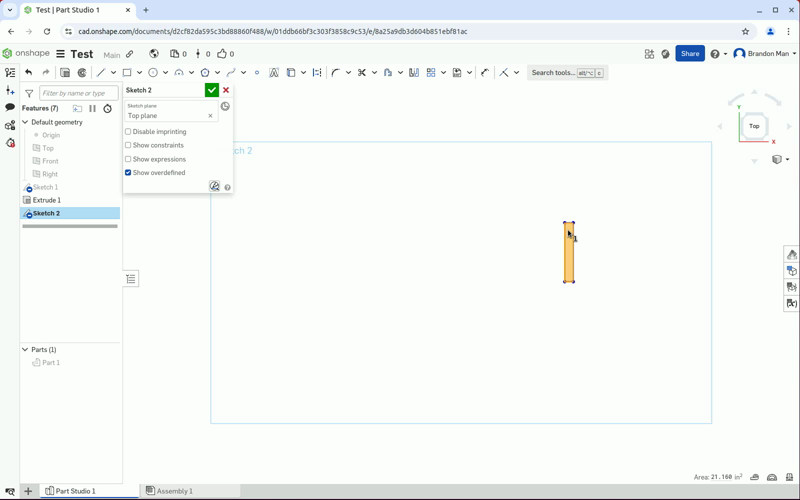
mouse_move(73, 352)
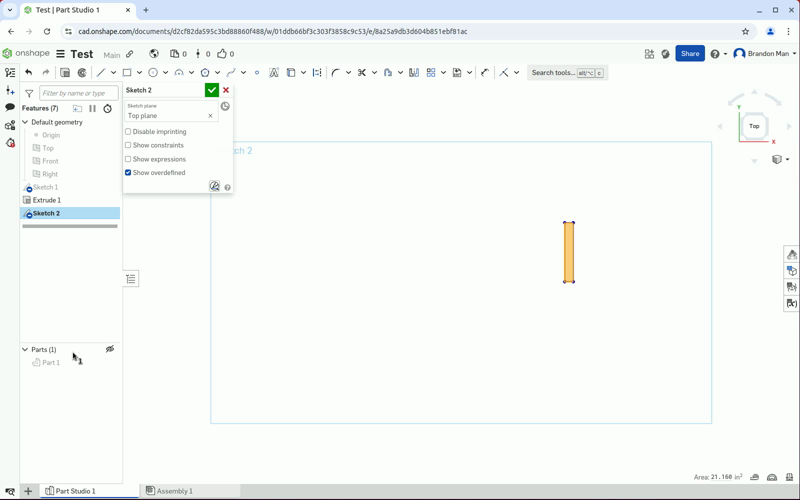
key(shift+y)
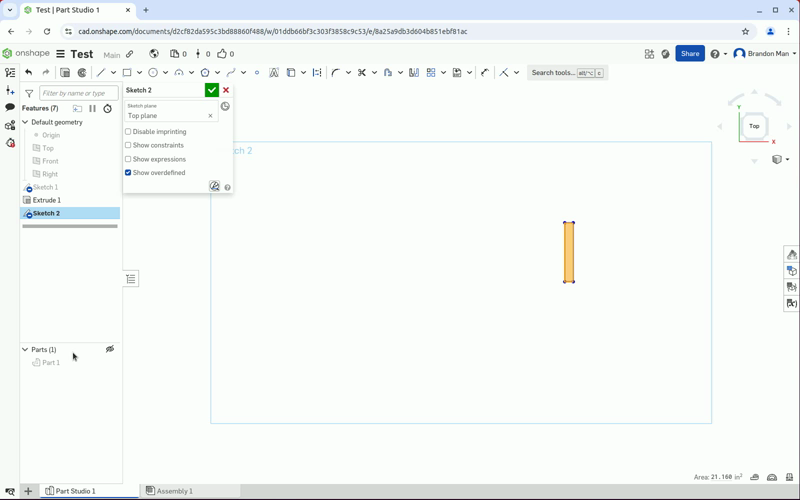
key(shift+e)
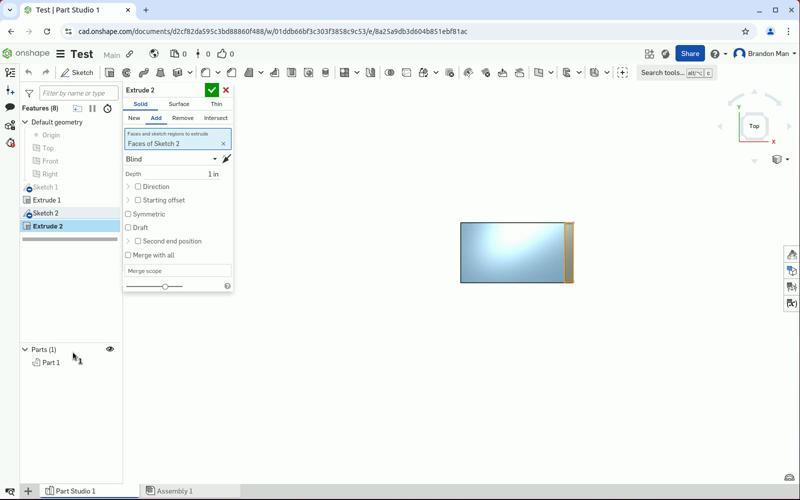
mouse_move(143, 106)
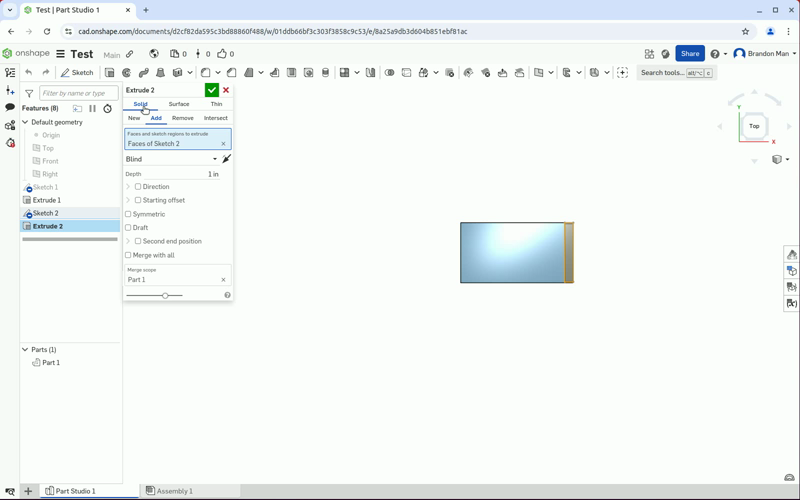
click(143, 106)
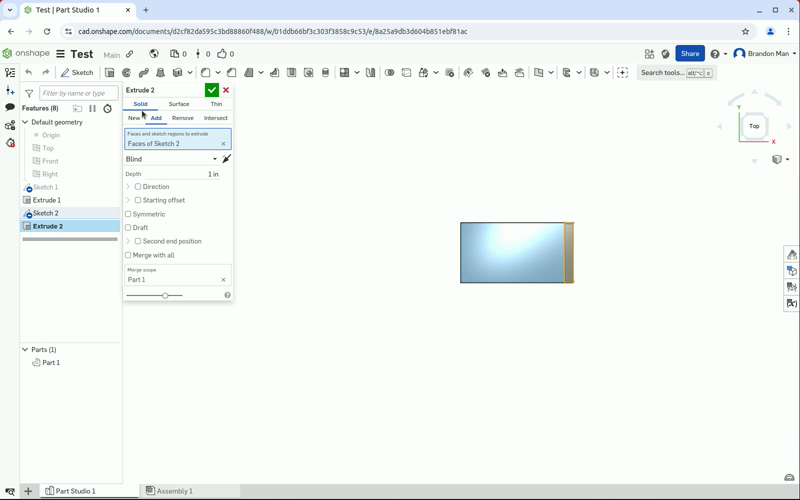
mouse_move(137, 120)
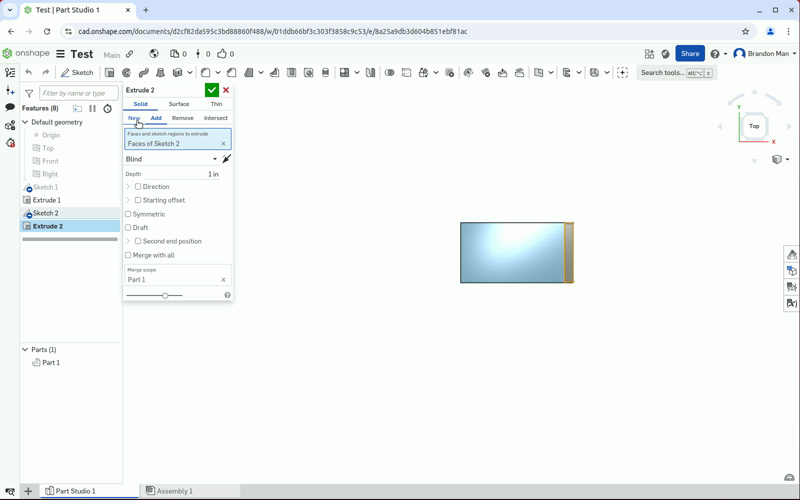
click(137, 120)
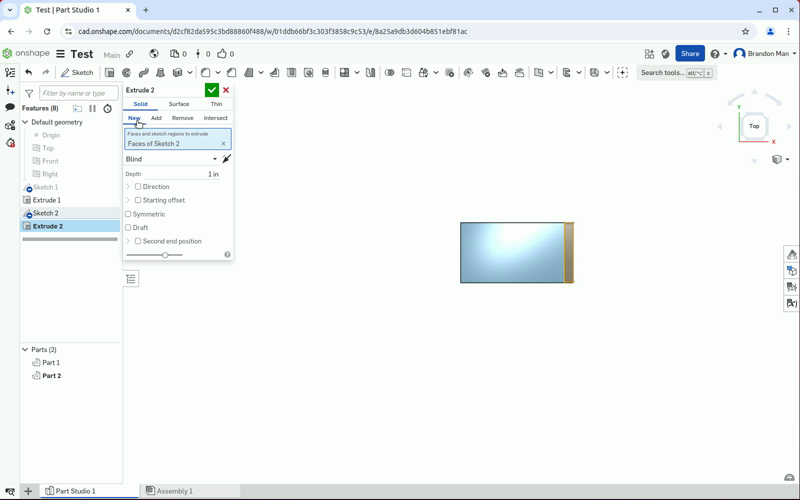
key(tab, 4)
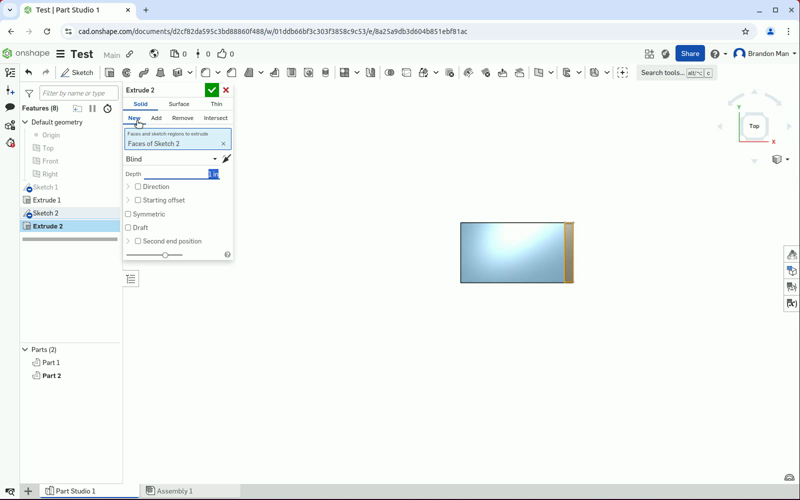
text(2.407)
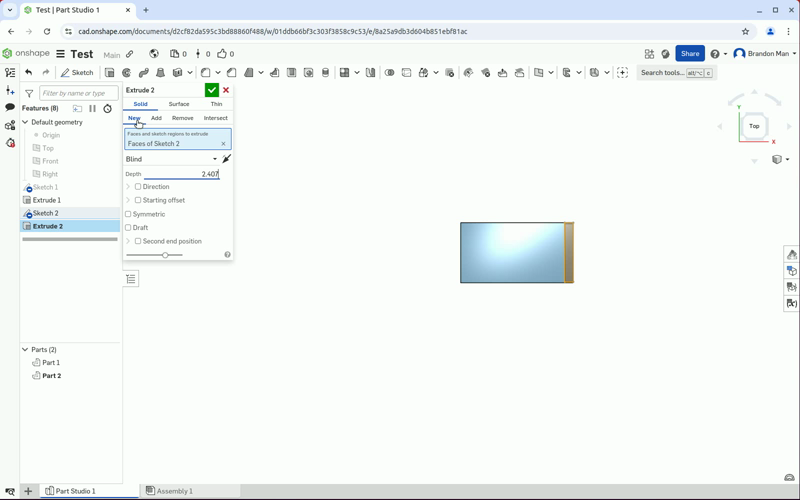
key(enter)
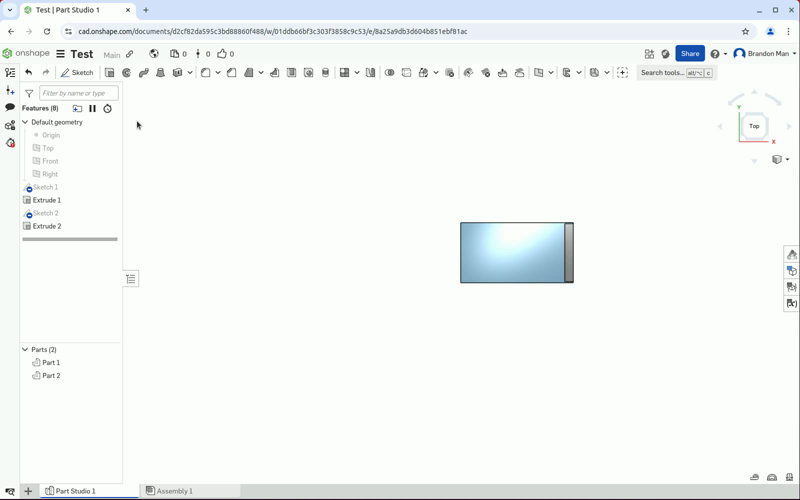
key(shift+h)
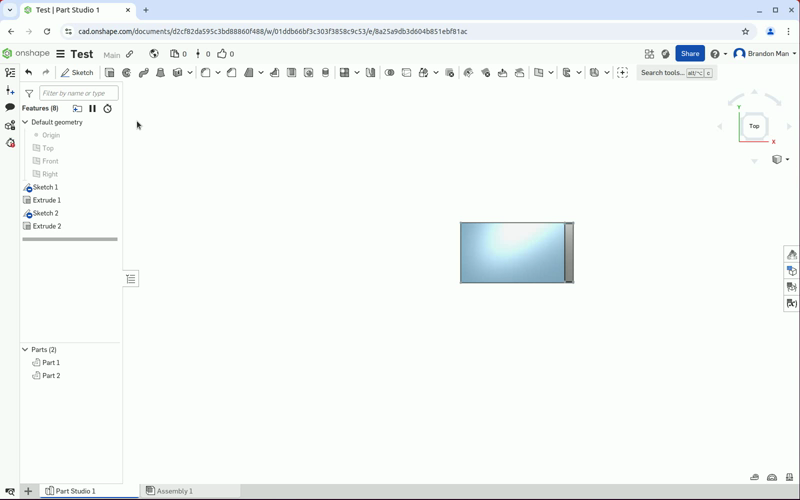
key(shift+h)
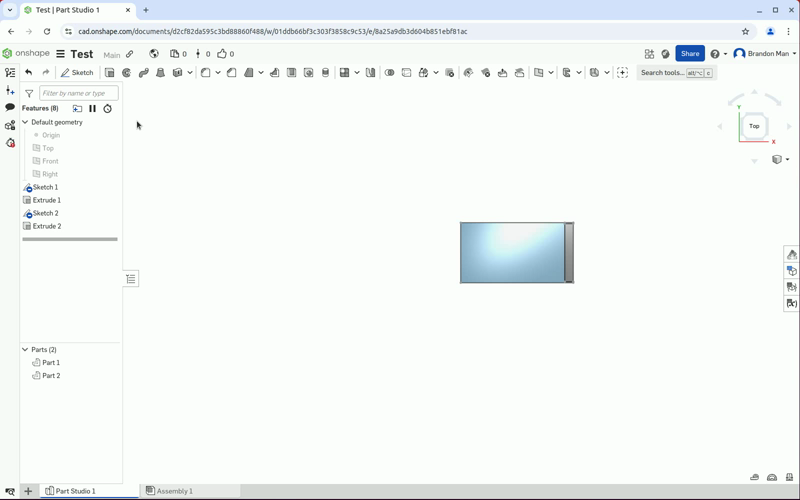
key(shift+7)
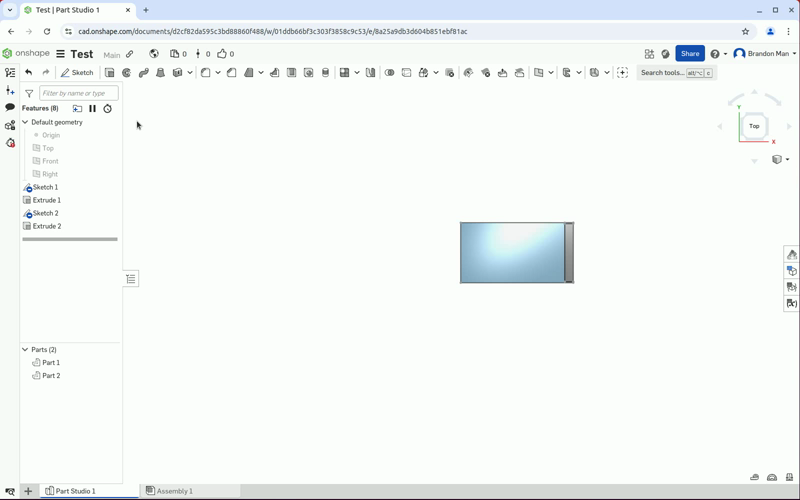
key(up, 3)
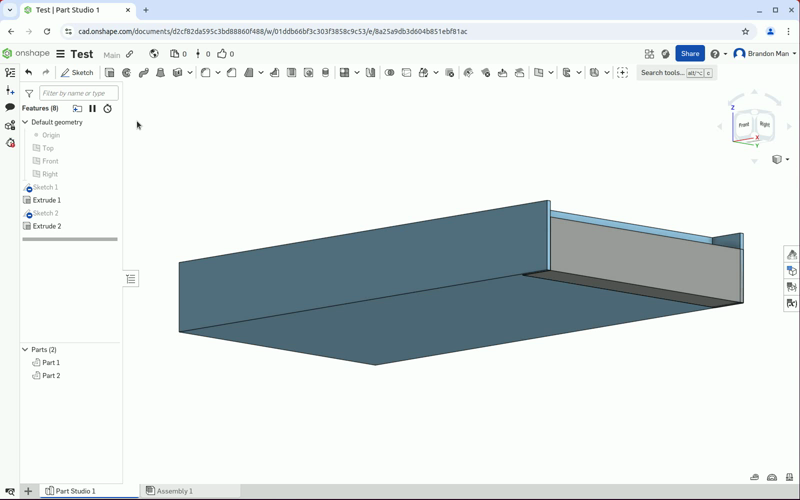
key(left, 3)
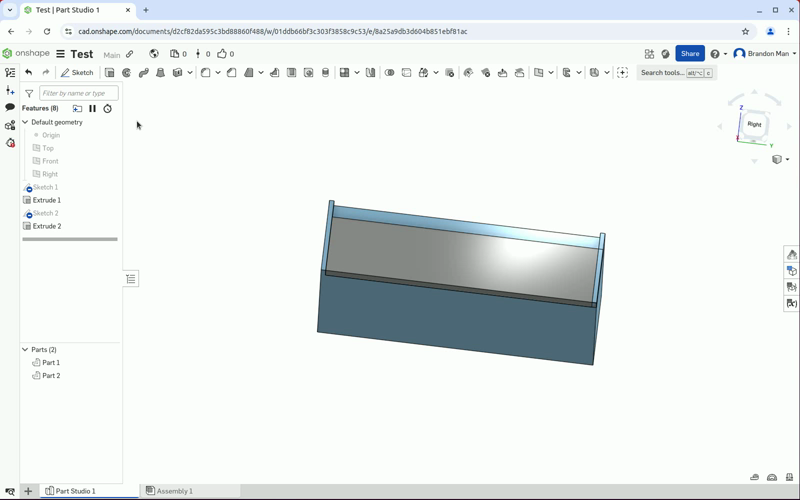
key(right, 3)
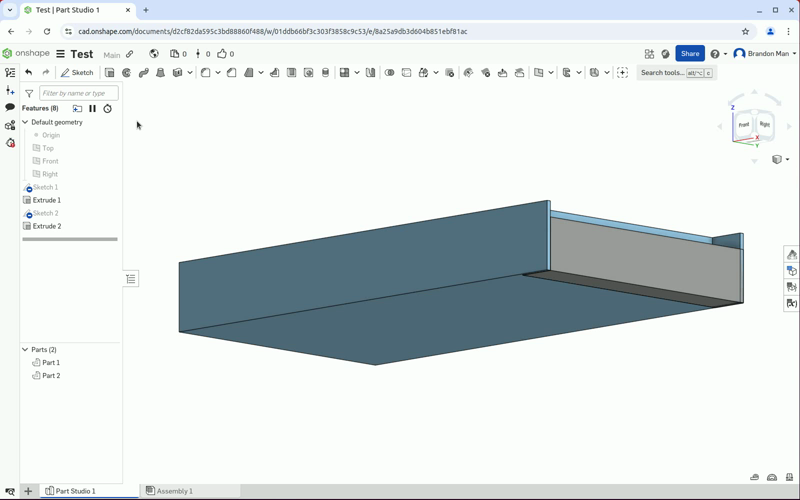
key(down, 3)
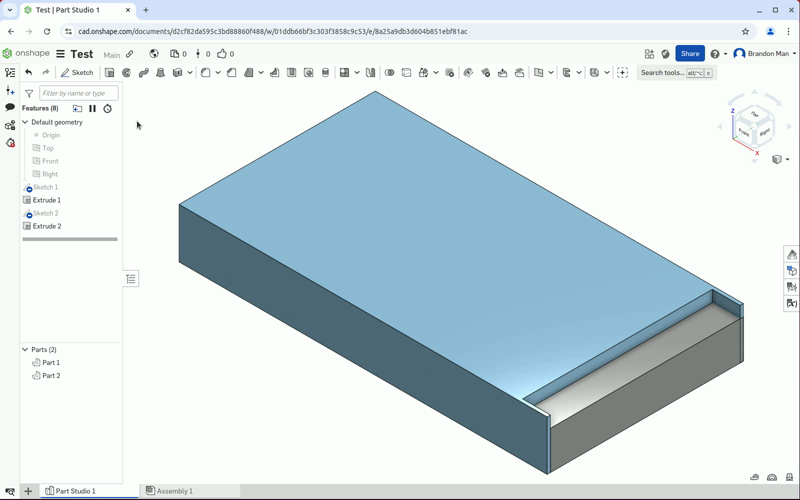
mouse_move(73, 189)
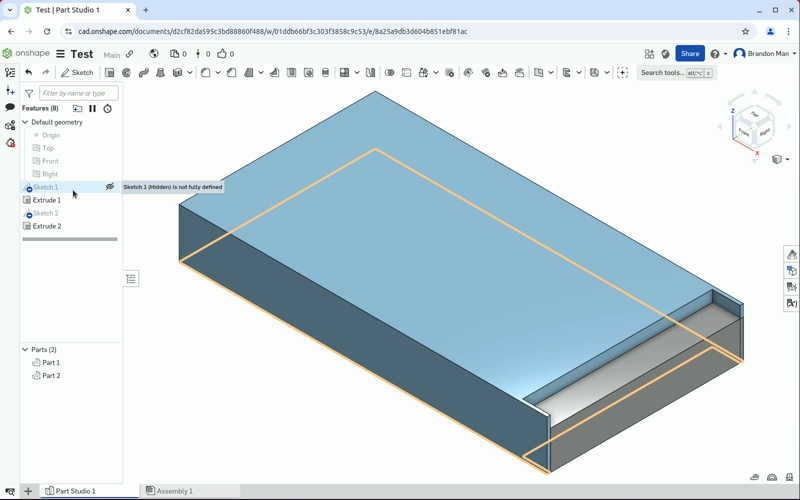
click(73, 189)